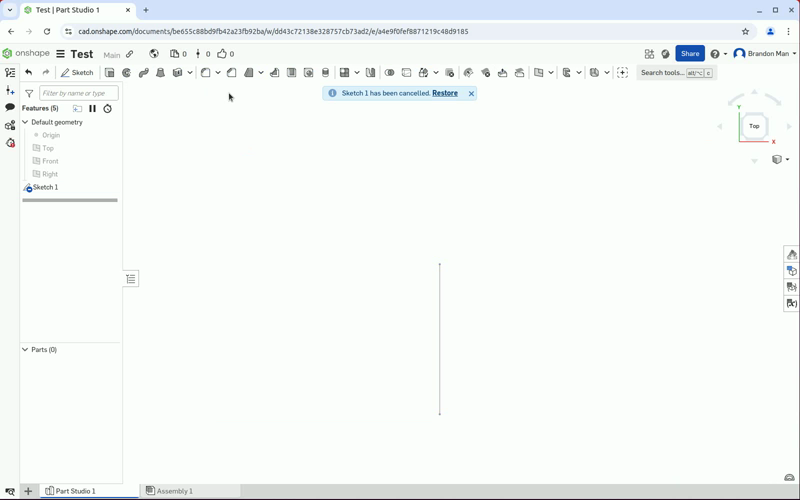
key(shift+h)
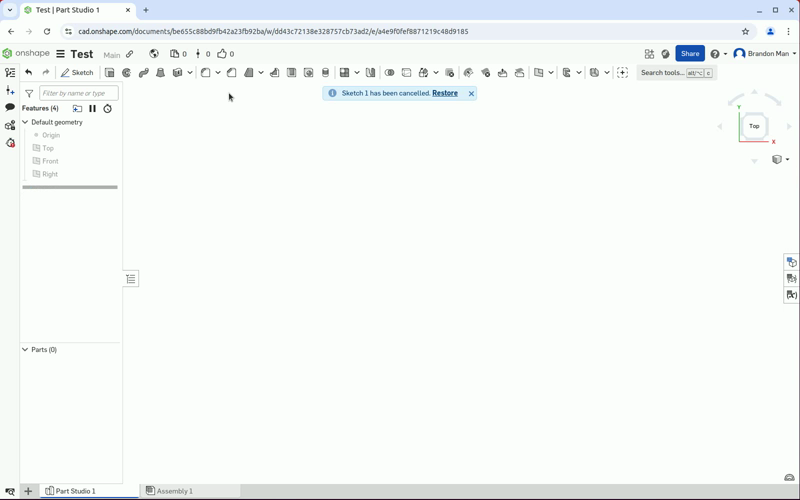
key(shift+s)
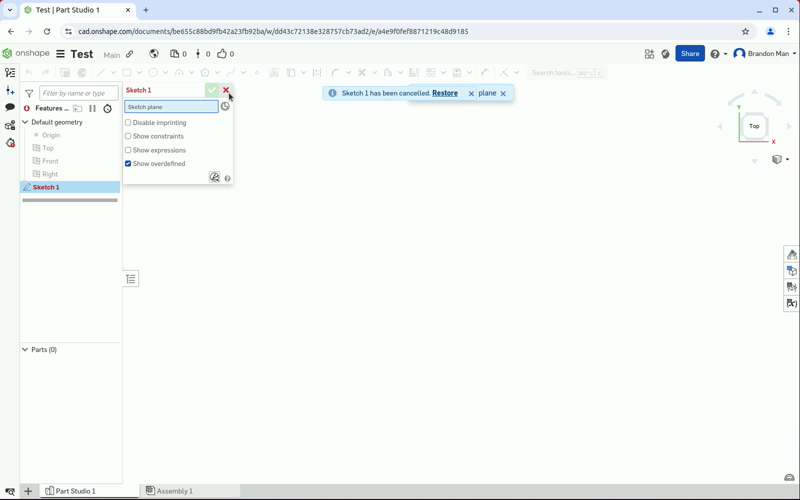
mouse_move(73, 150)
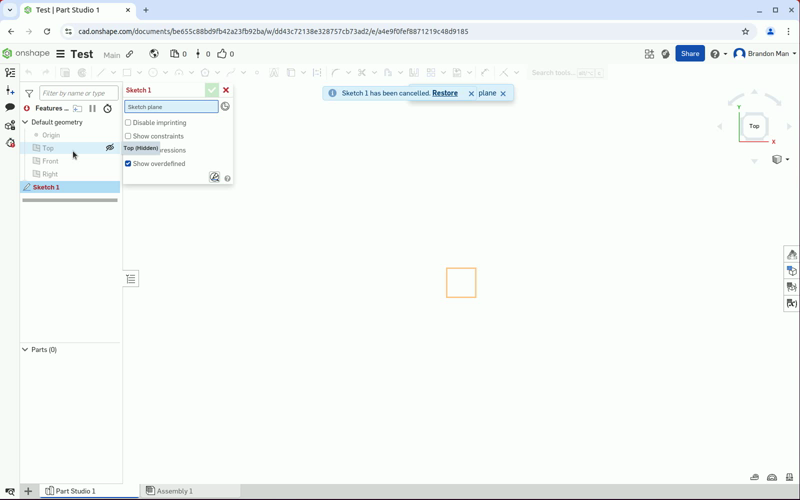
click(73, 150)
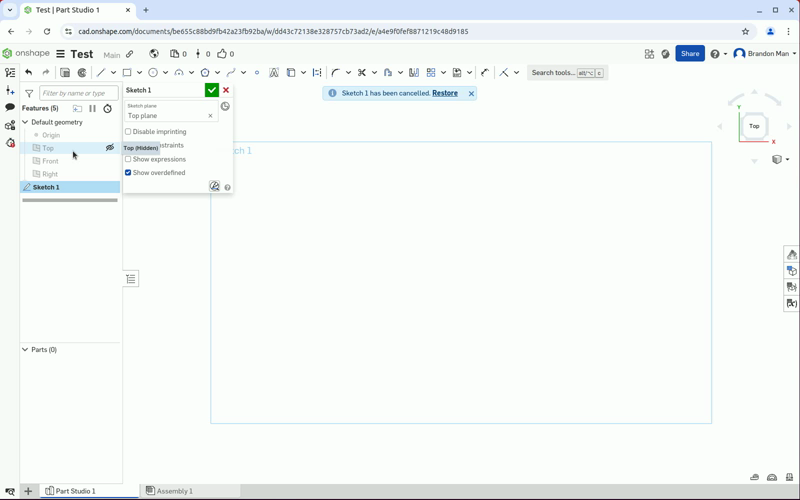
mouse_move(73, 352)
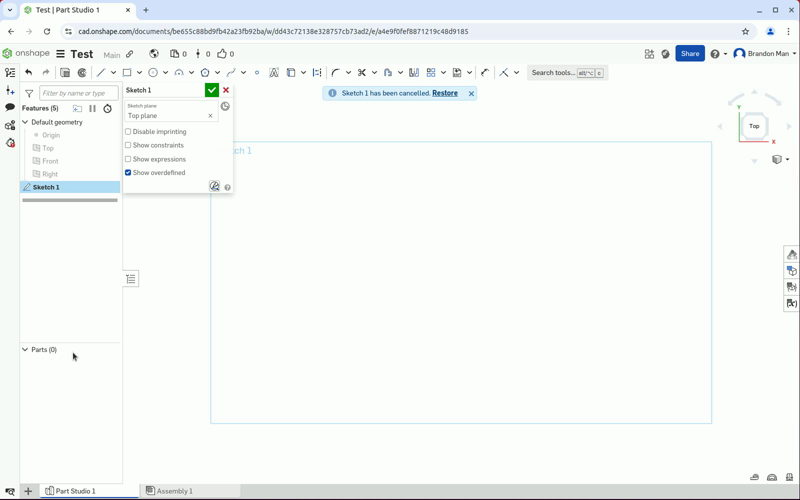
key(y)
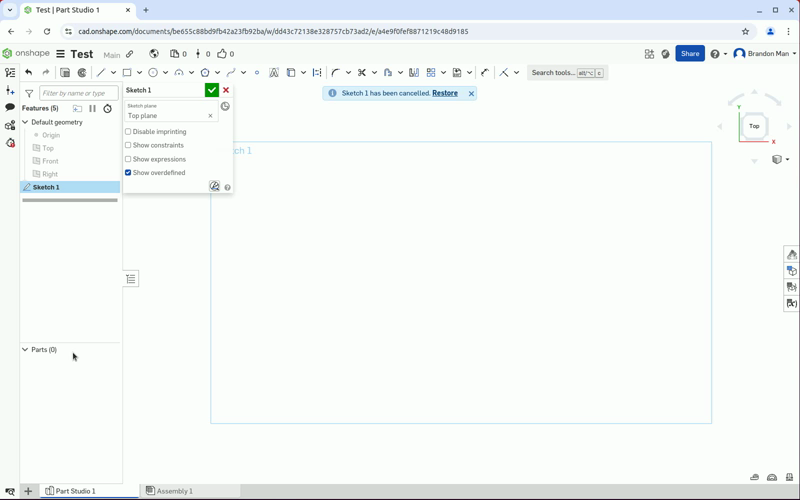
key(l)
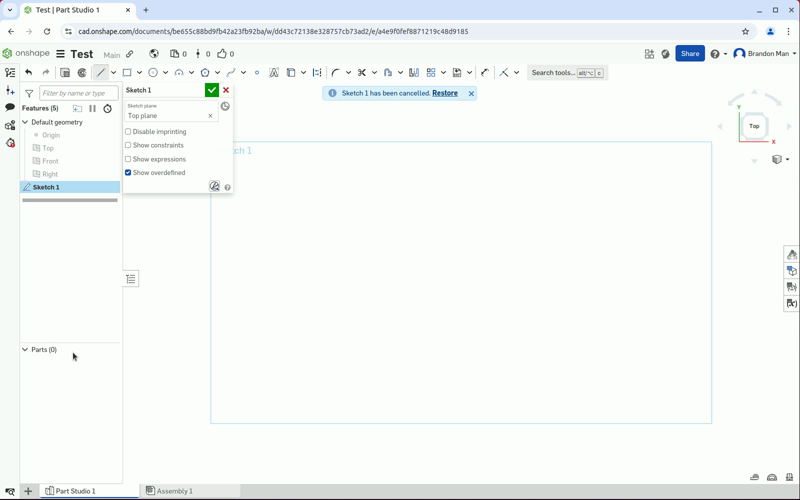
key_down(shift)
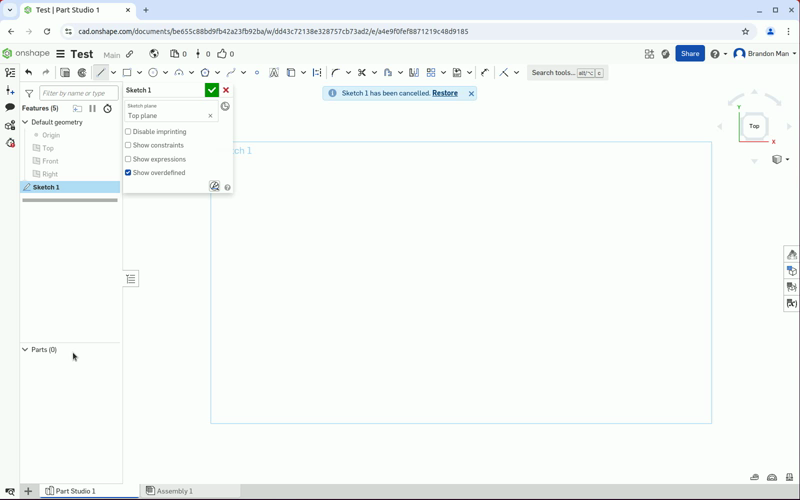
mouse_move(460, 282)
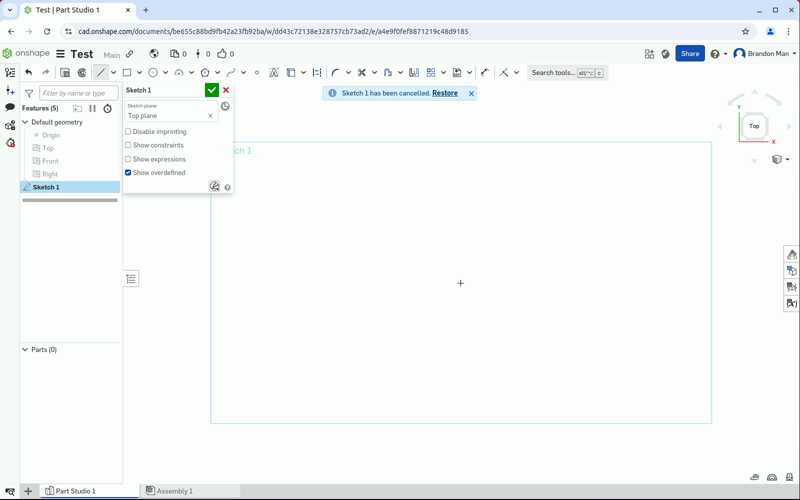
click(460, 282)
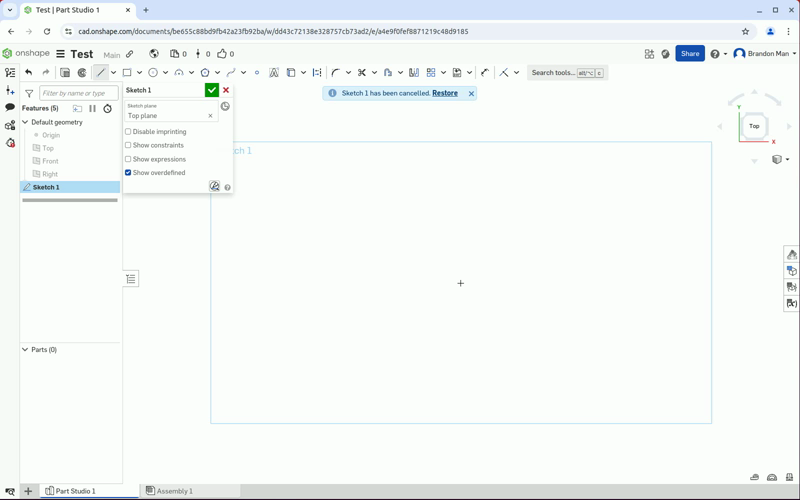
key_up(shift)
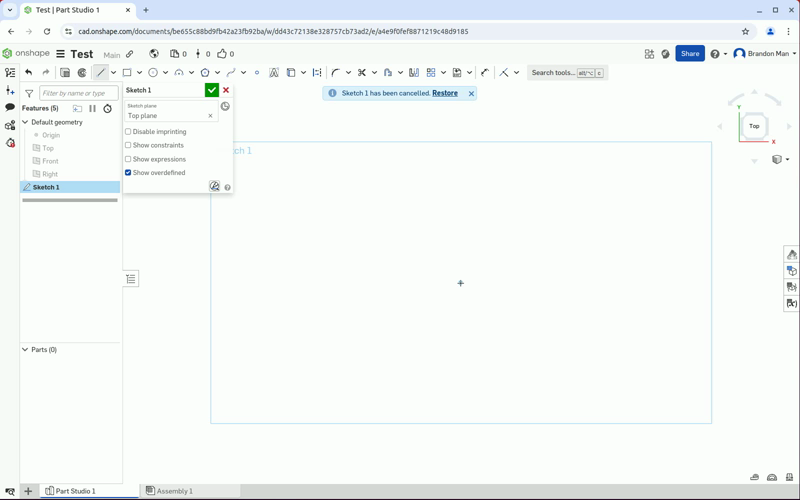
key_down(shift)
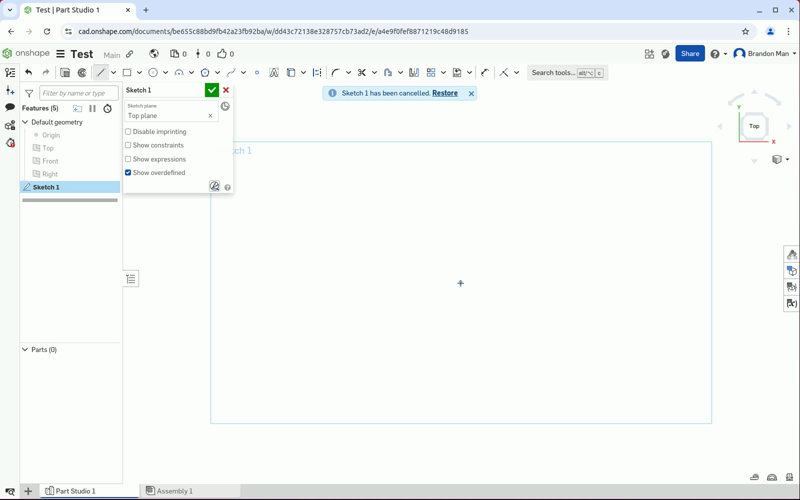
mouse_move(565, 282)
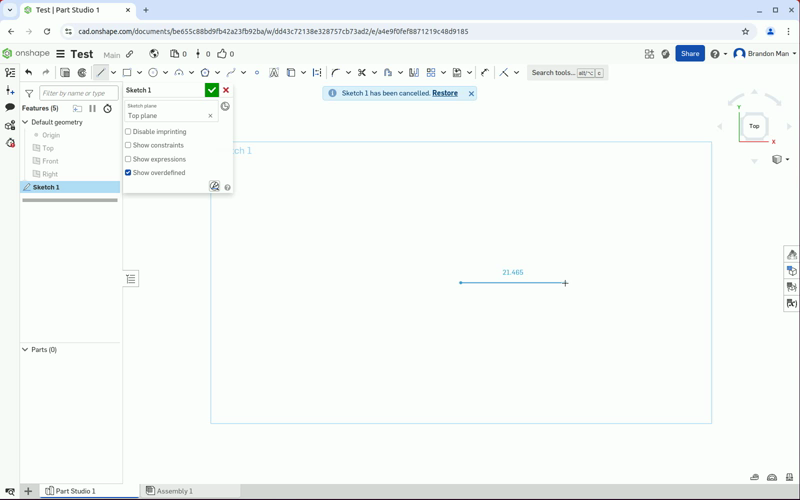
click(565, 282)
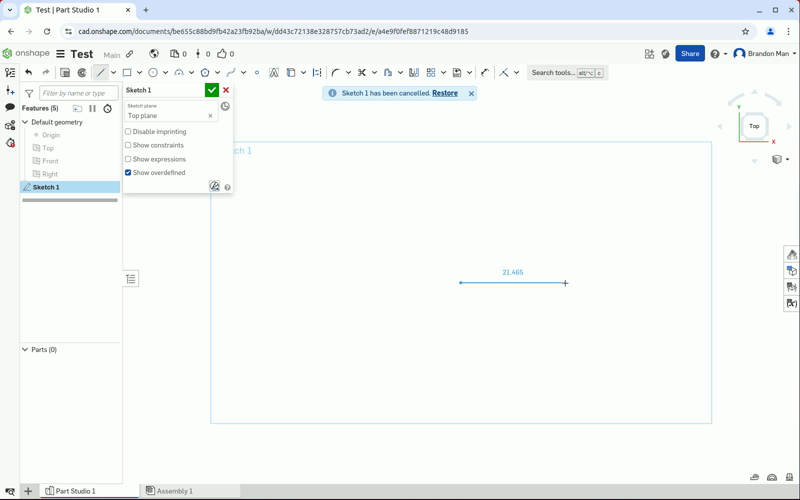
key_up(shift)
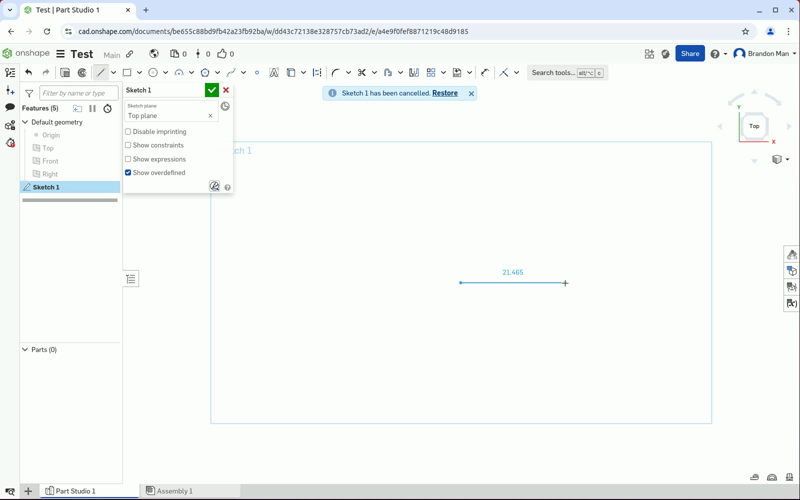
key_down(shift)
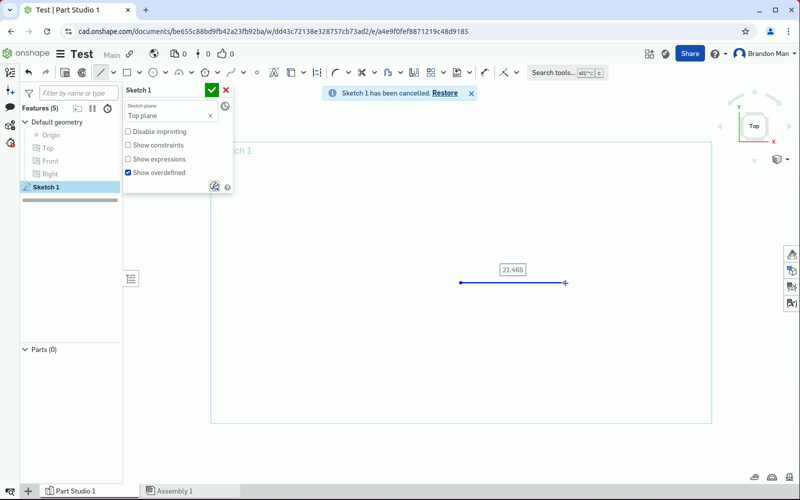
mouse_move(565, 213)
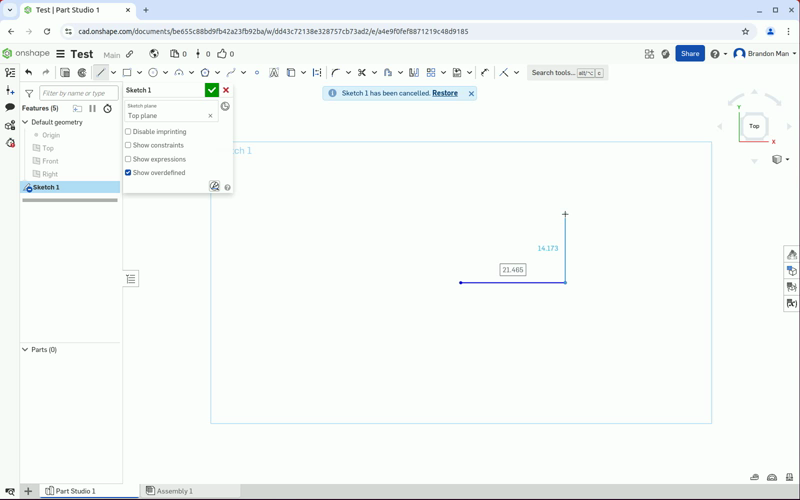
click(565, 213)
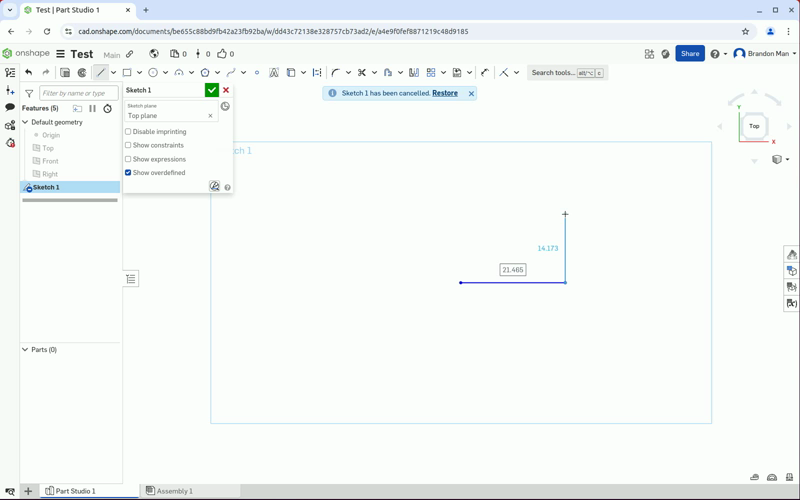
key_up(shift)
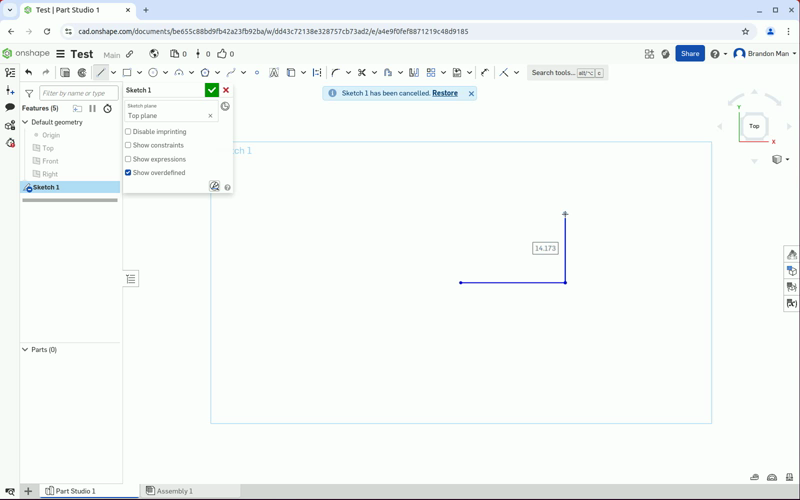
key_down(shift)
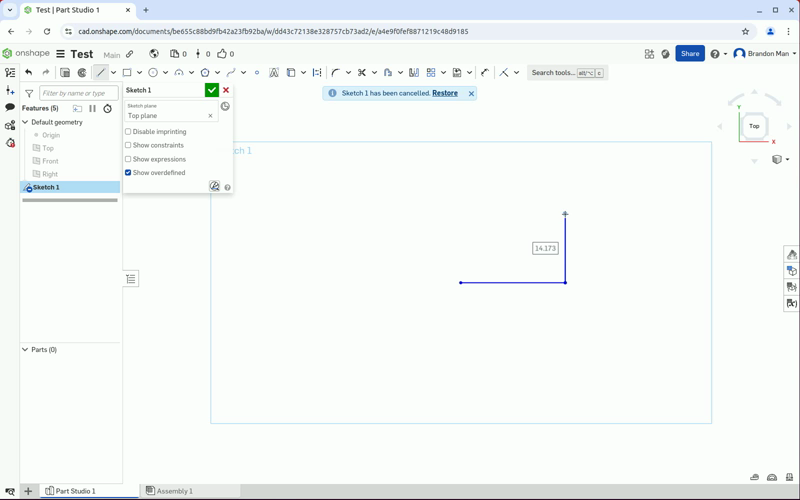
mouse_move(460, 213)
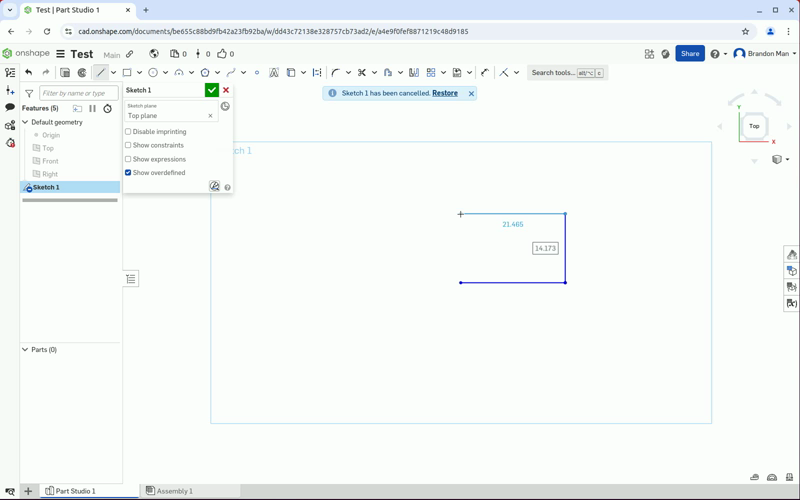
click(460, 213)
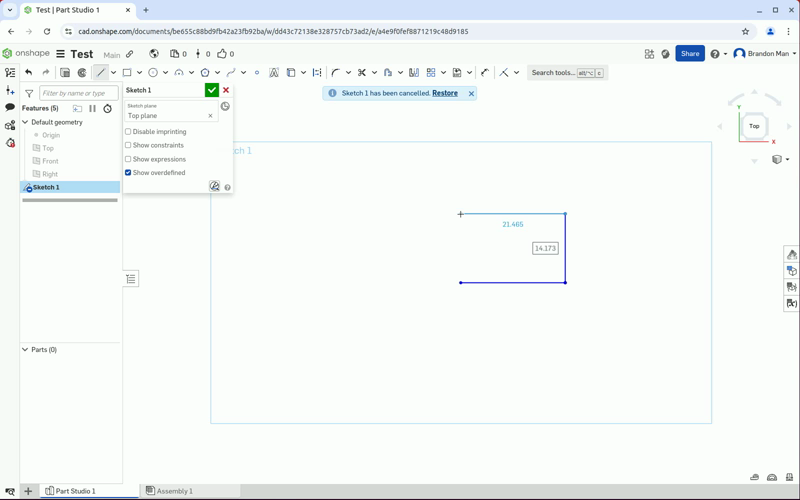
key_up(shift)
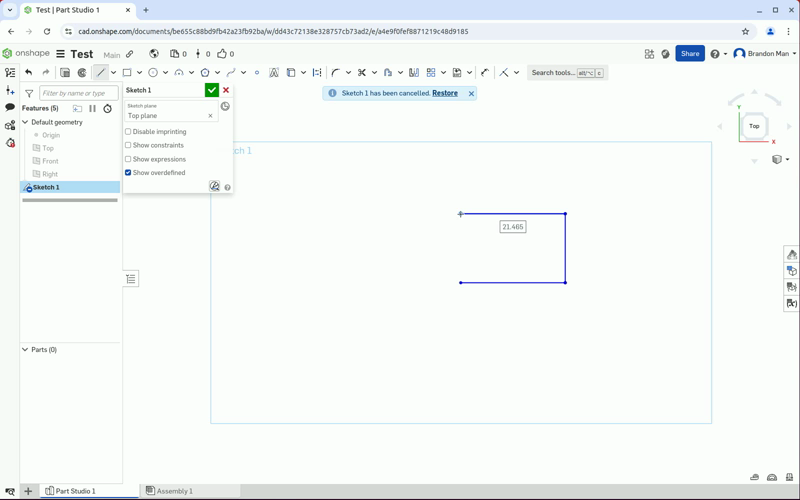
key_down(shift)
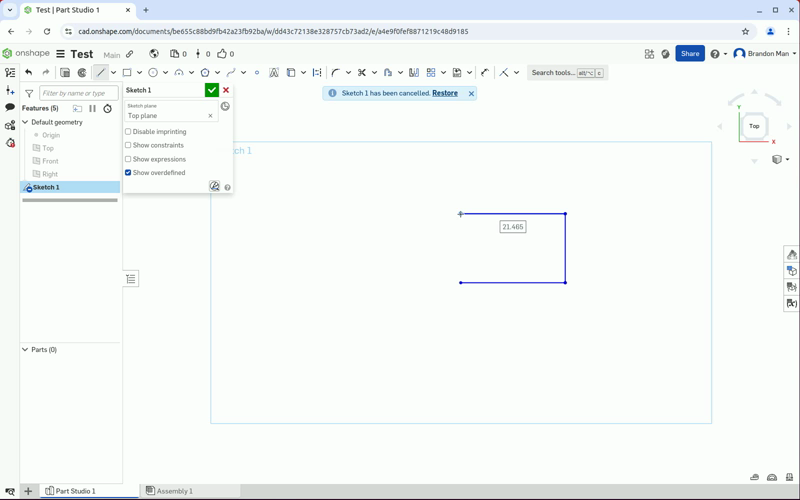
mouse_move(460, 282)
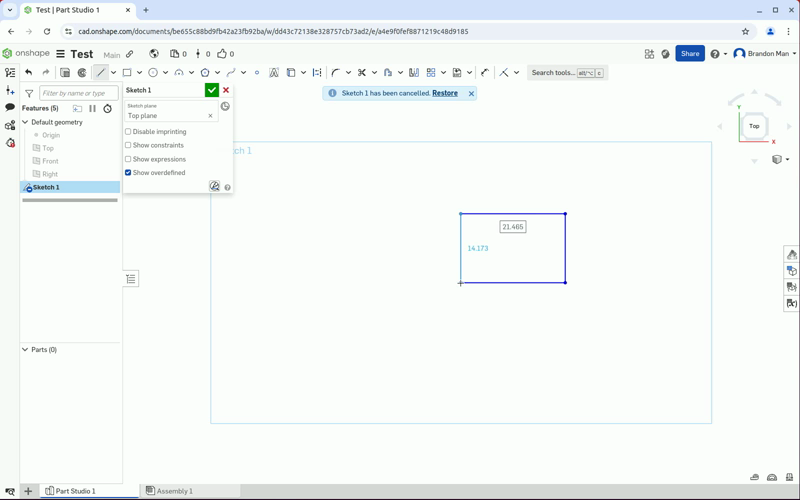
key_up(shift)
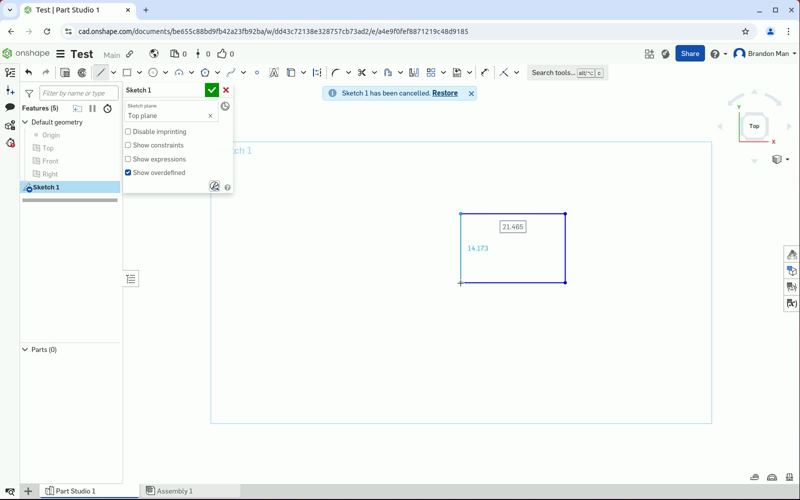
click(460, 282)
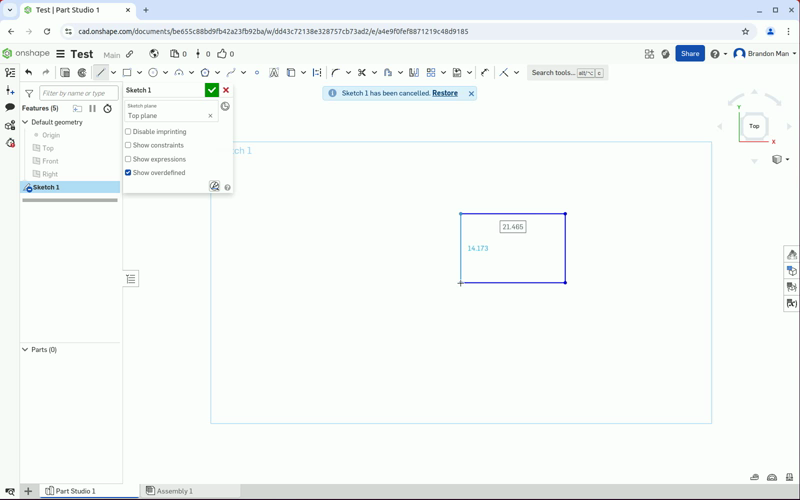
key(esc)
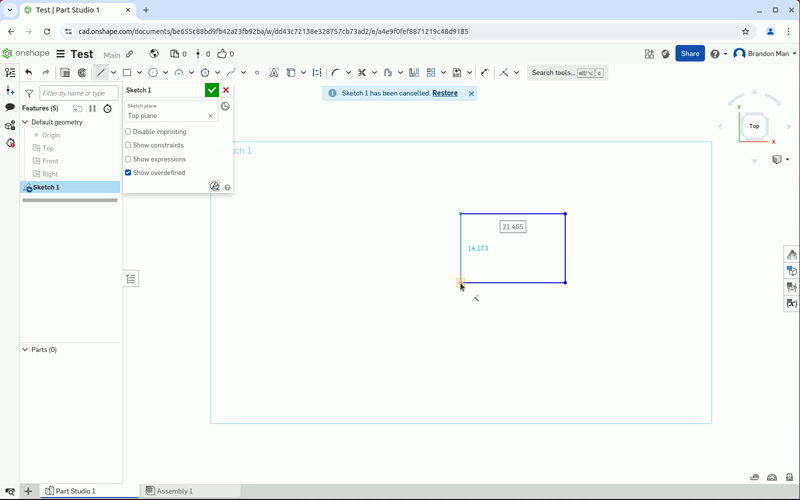
mouse_move(505, 276)
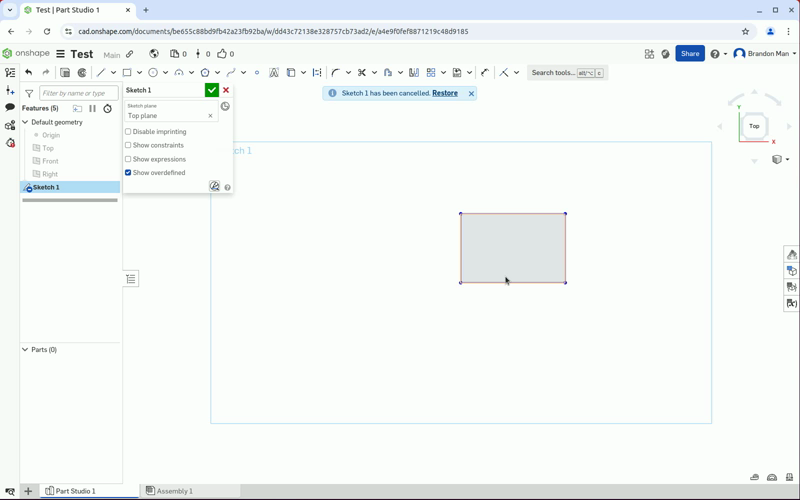
click(505, 276)
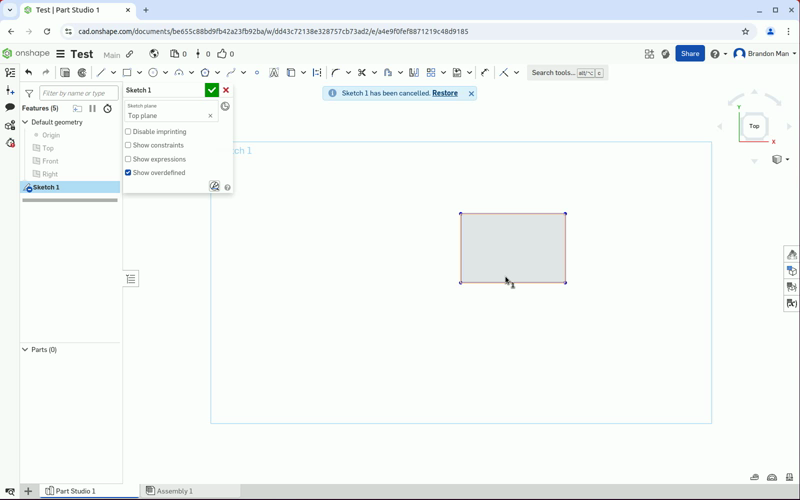
mouse_move(73, 352)
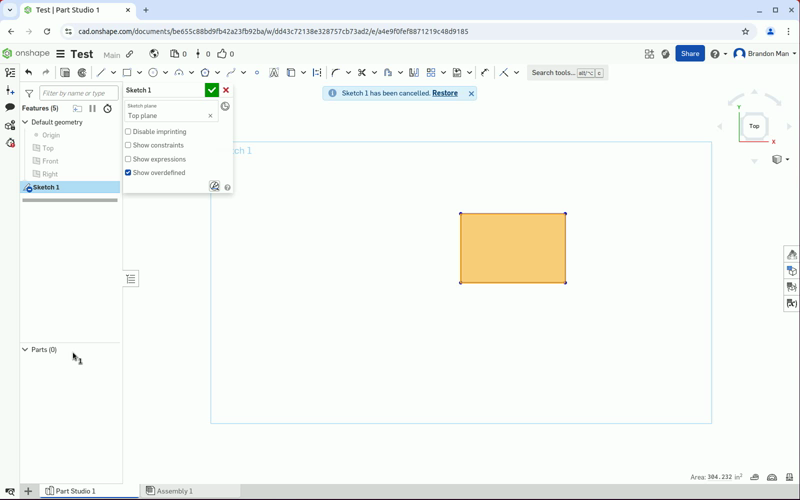
key(shift+y)
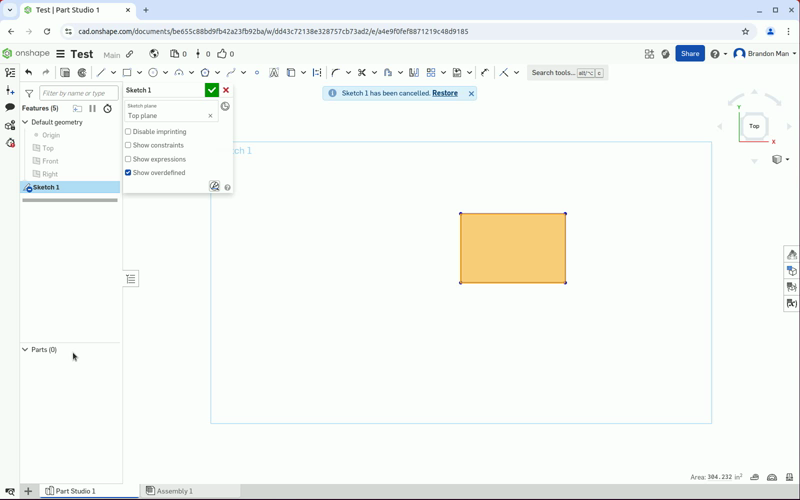
key(shift+e)
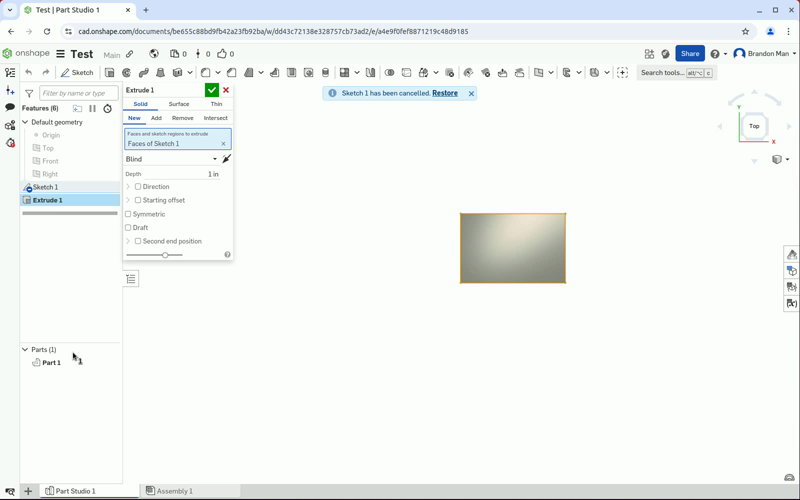
mouse_move(143, 106)
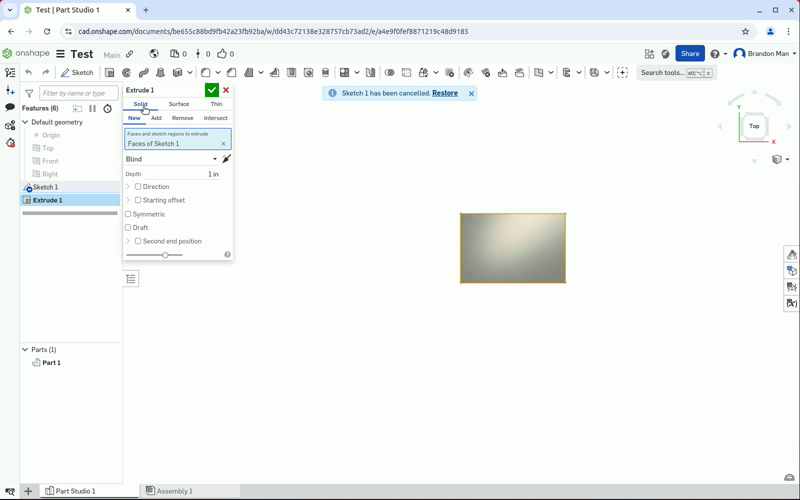
click(143, 106)
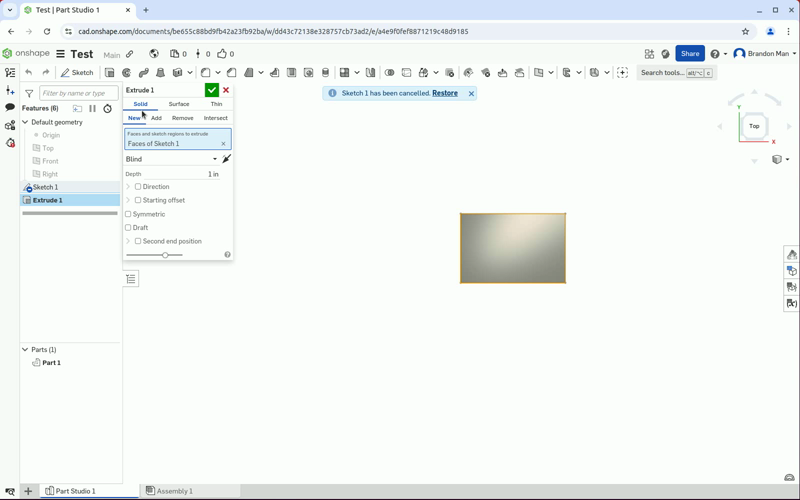
mouse_move(137, 120)
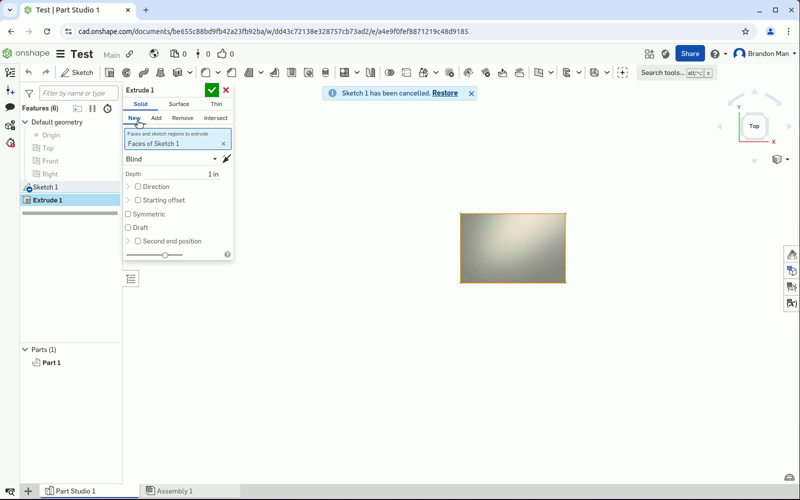
click(137, 120)
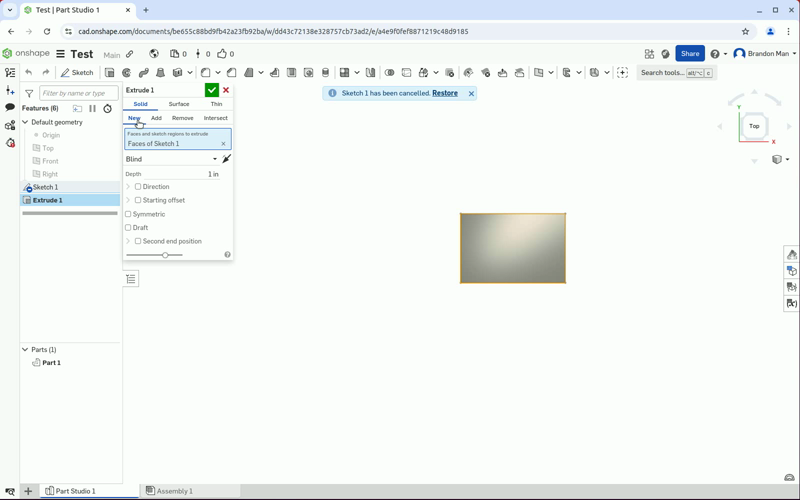
key(tab, 4)
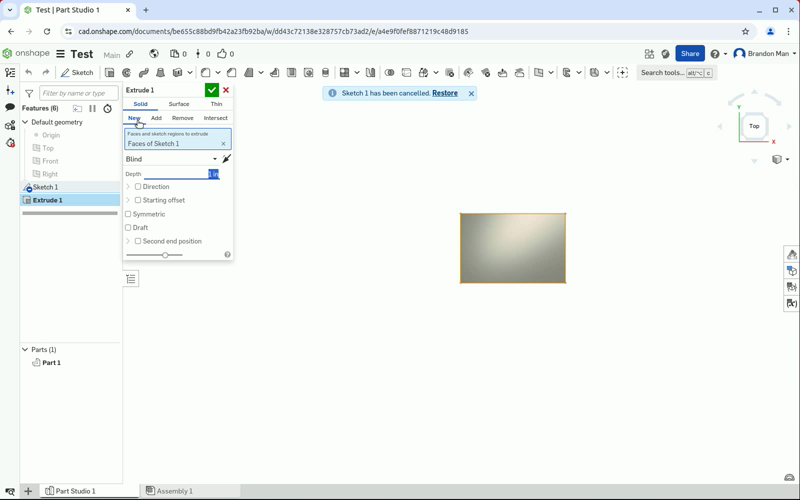
text(14.202)
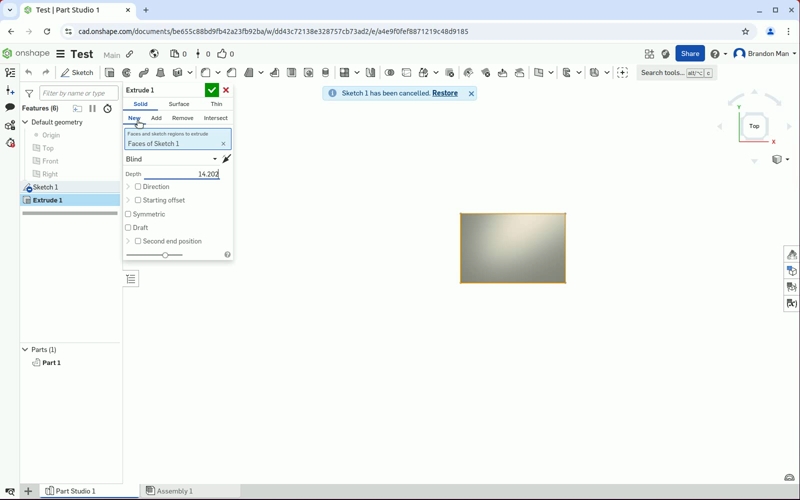
key(enter)
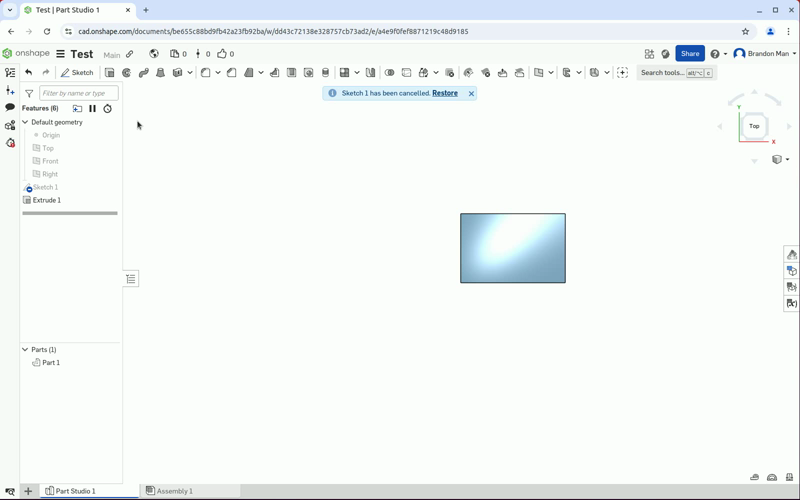
key(shift+h)
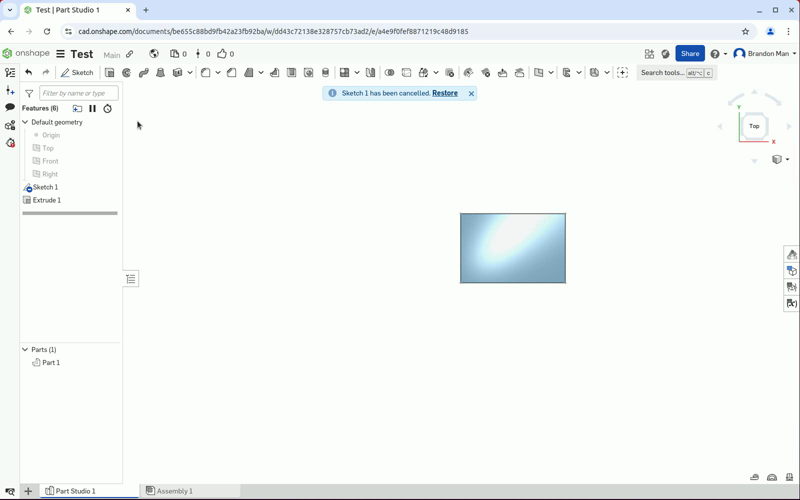
key(shift+h)
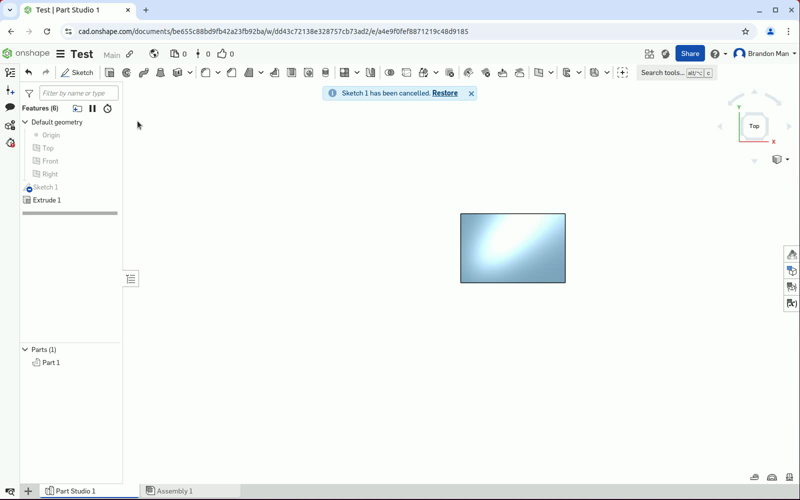
mouse_move(73, 189)
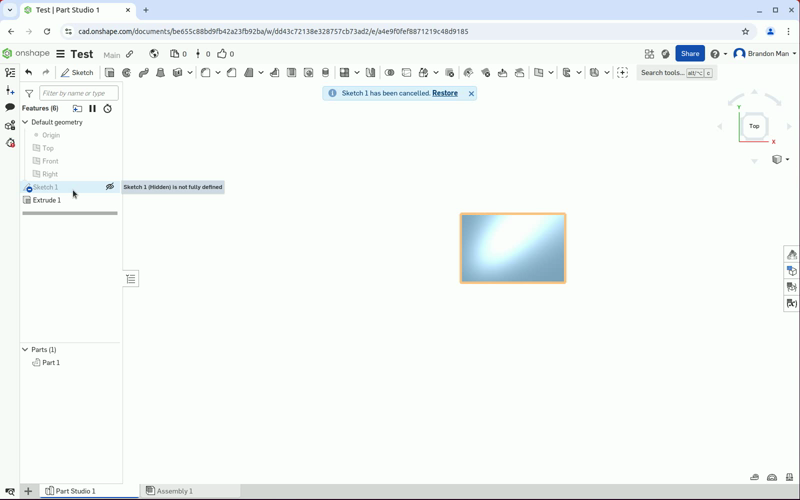
click(73, 189)
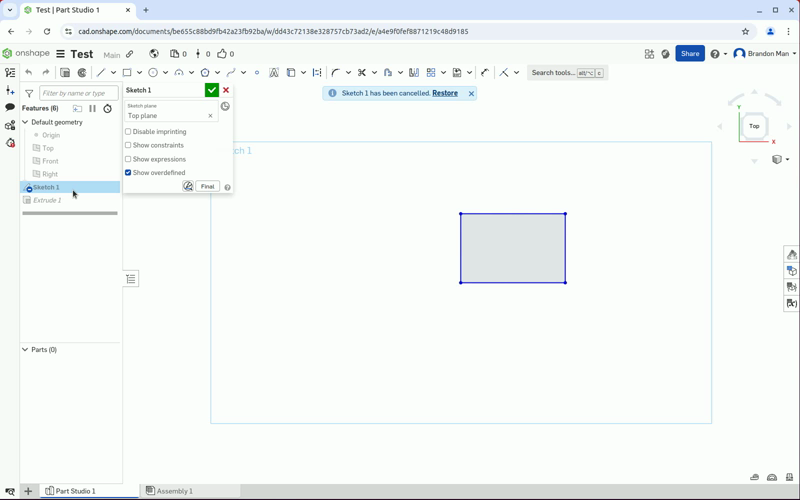
mouse_move(229, 92)
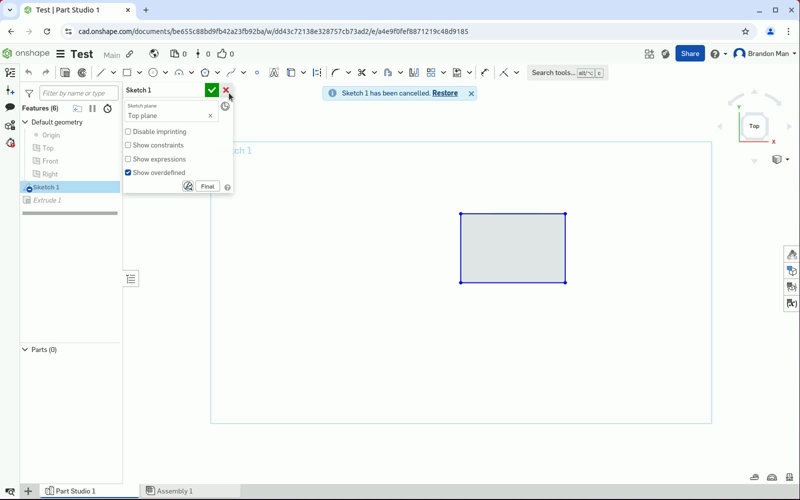
click(229, 92)
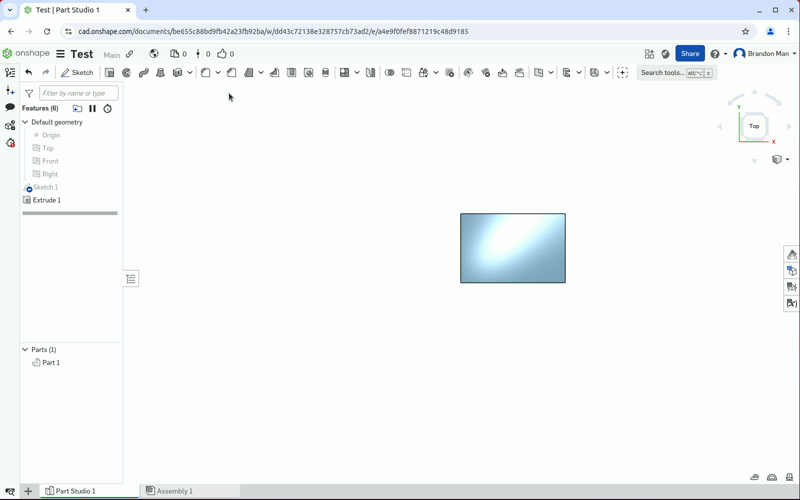
mouse_move(541, 75)
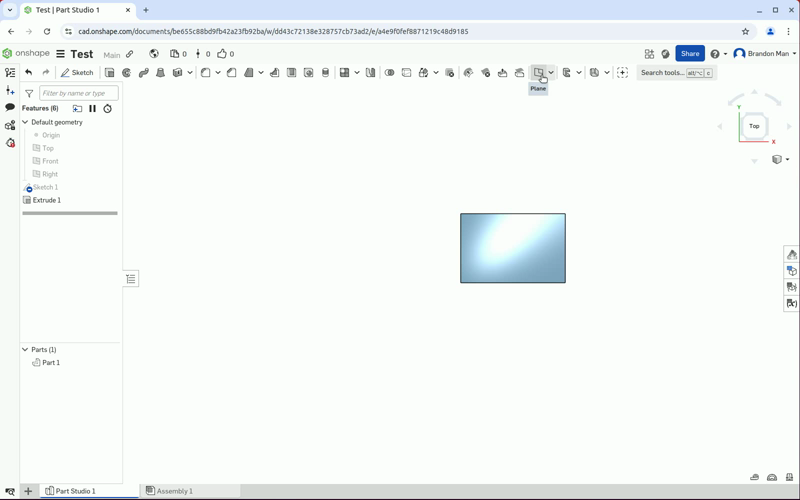
click(541, 75)
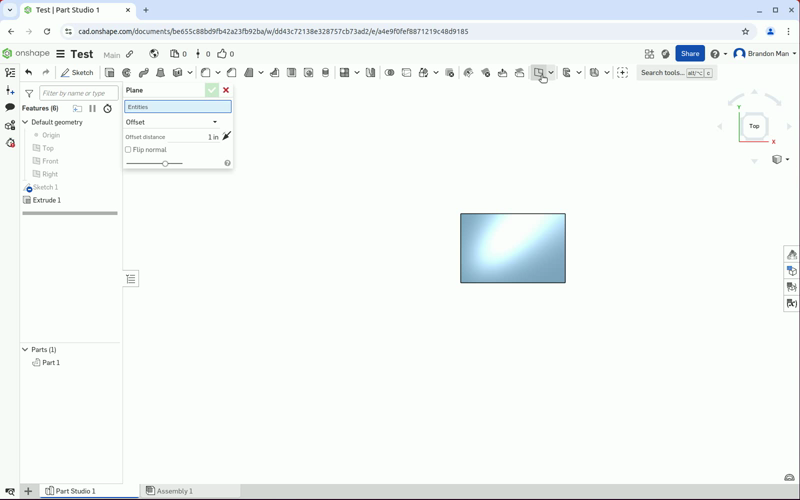
mouse_move(73, 150)
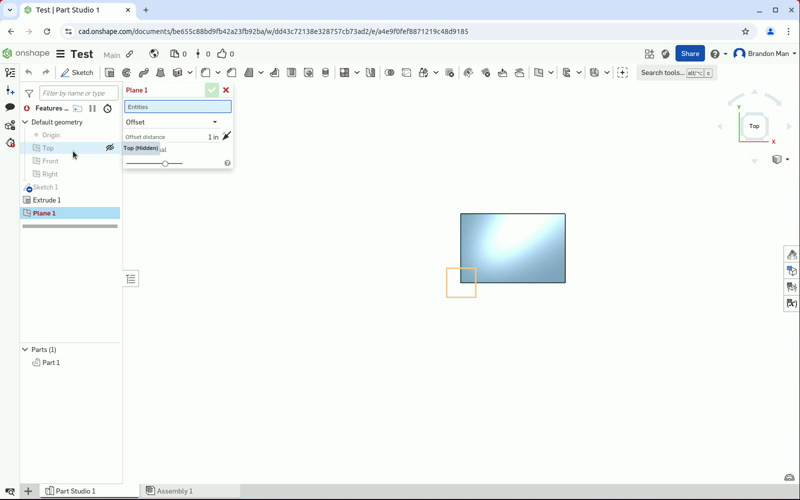
click(73, 150)
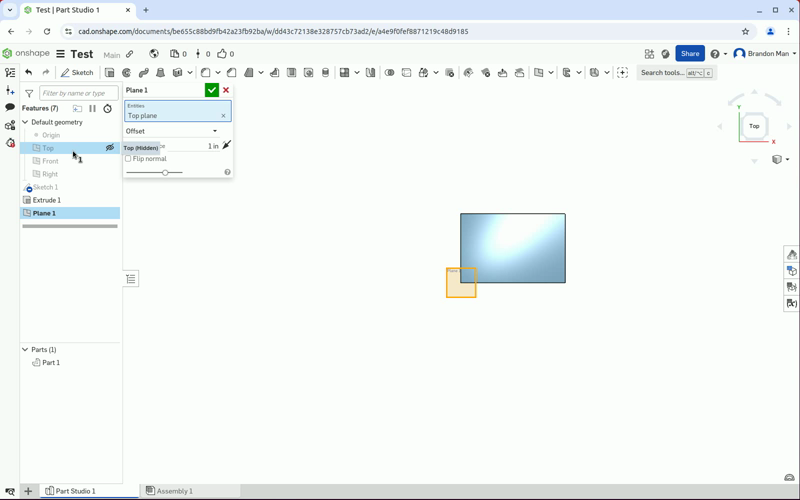
key(tab, 2)
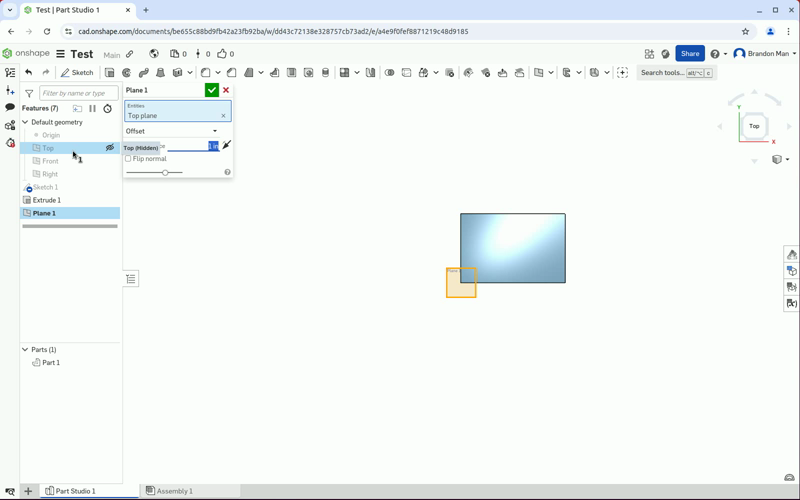
text(14.204)
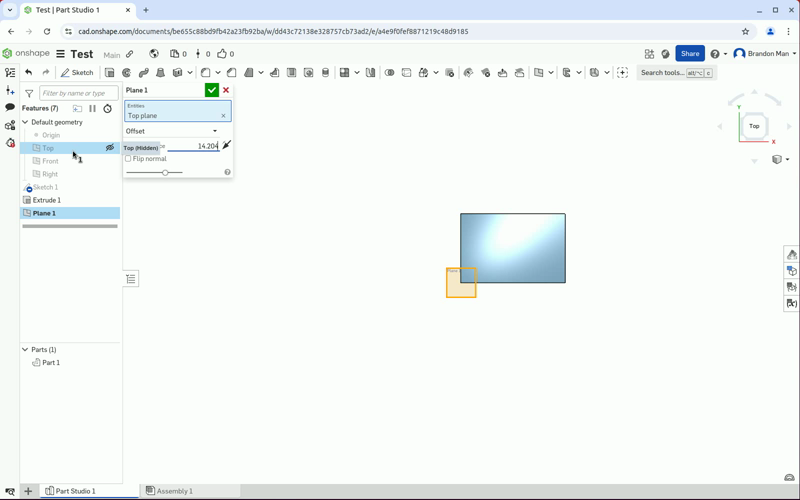
key(enter, 2)
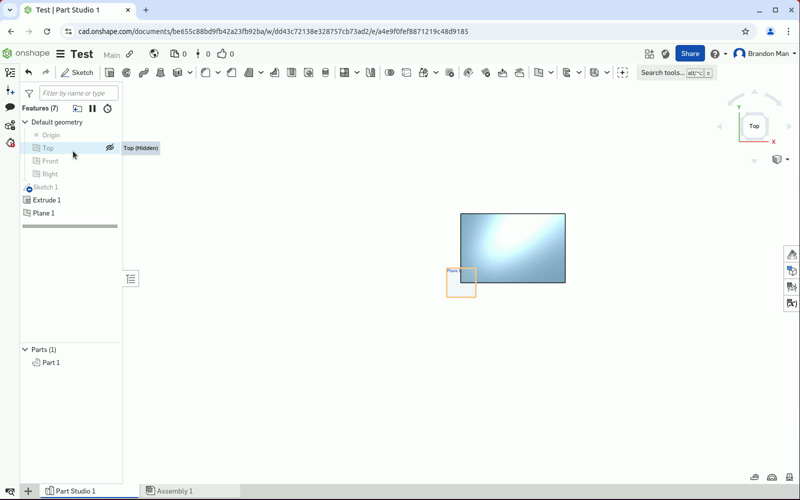
key(shift+s)
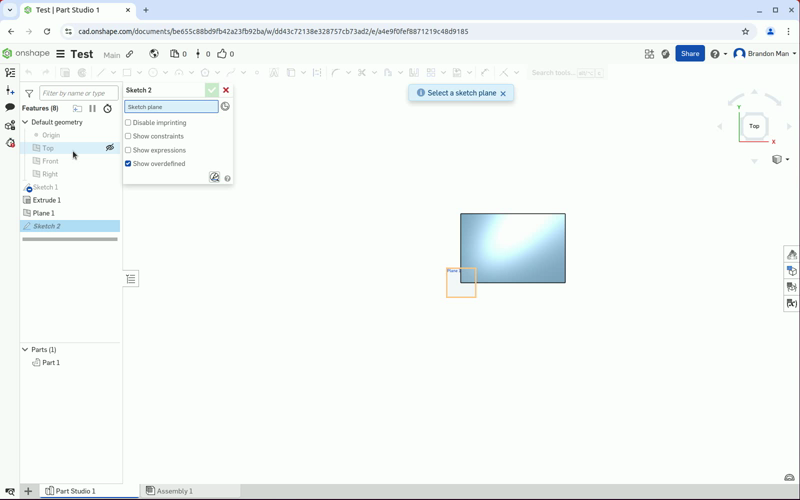
mouse_move(73, 215)
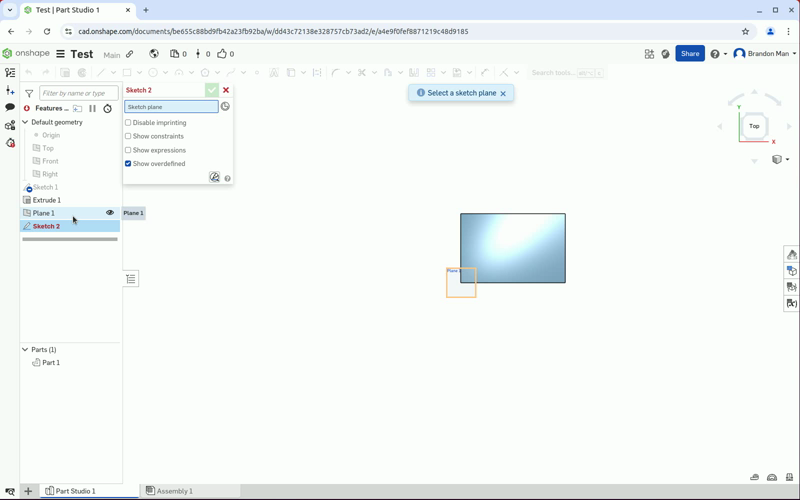
click(73, 215)
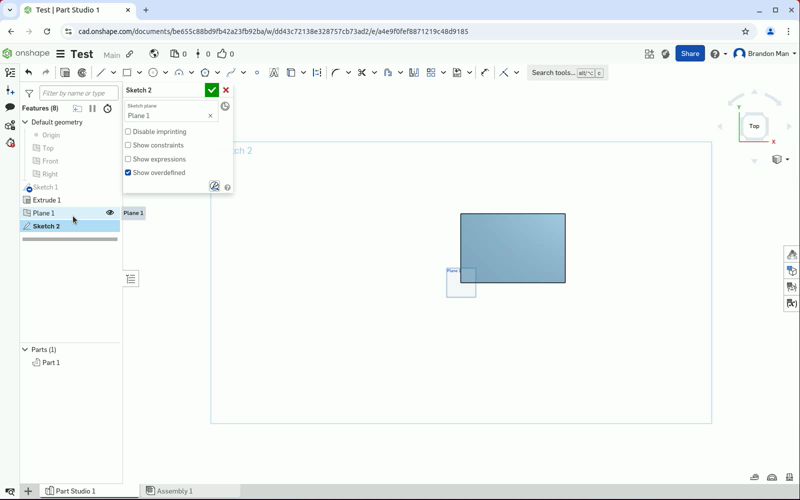
mouse_move(73, 352)
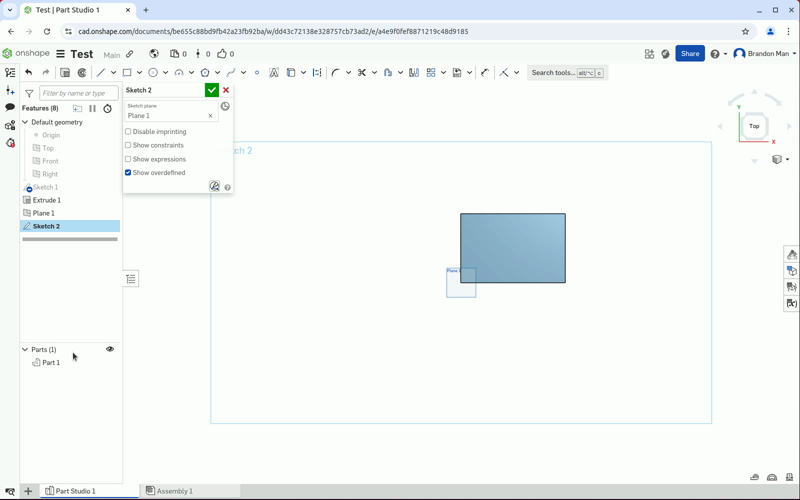
key(y)
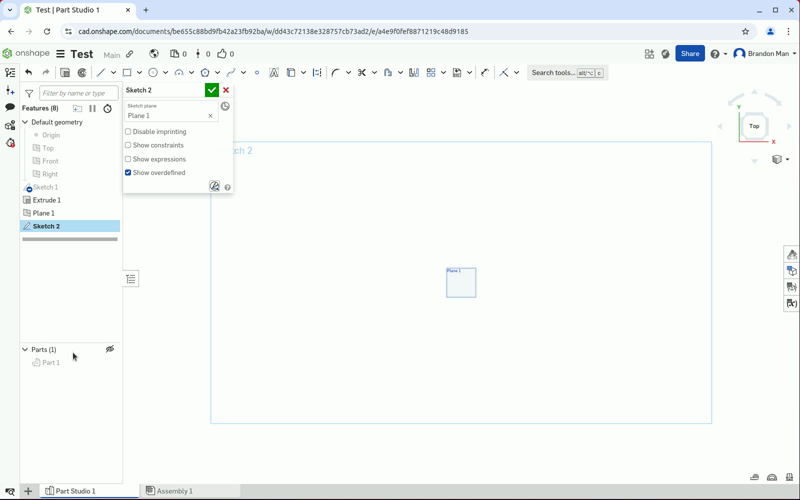
key(l)
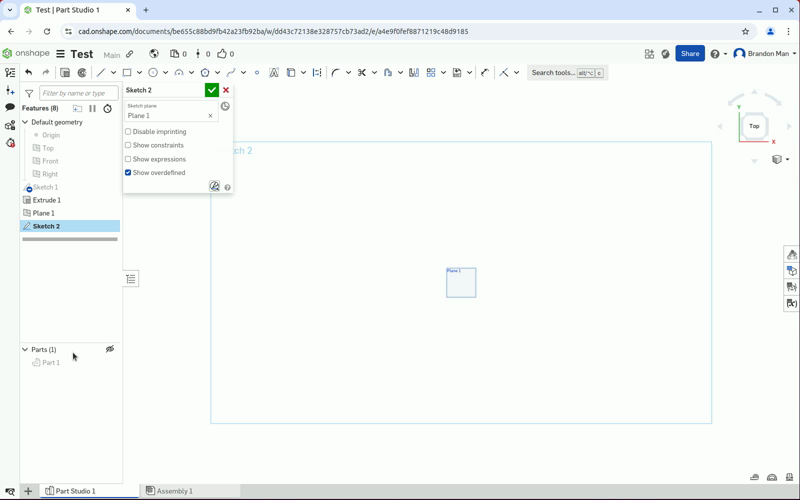
key_down(shift)
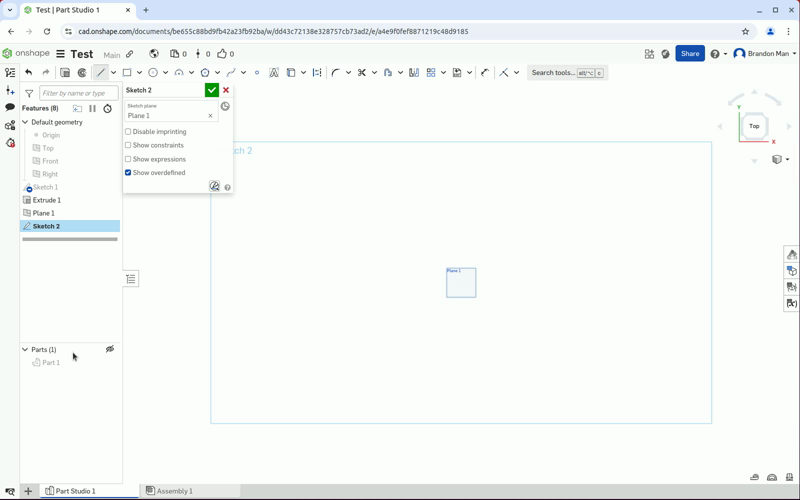
mouse_move(460, 234)
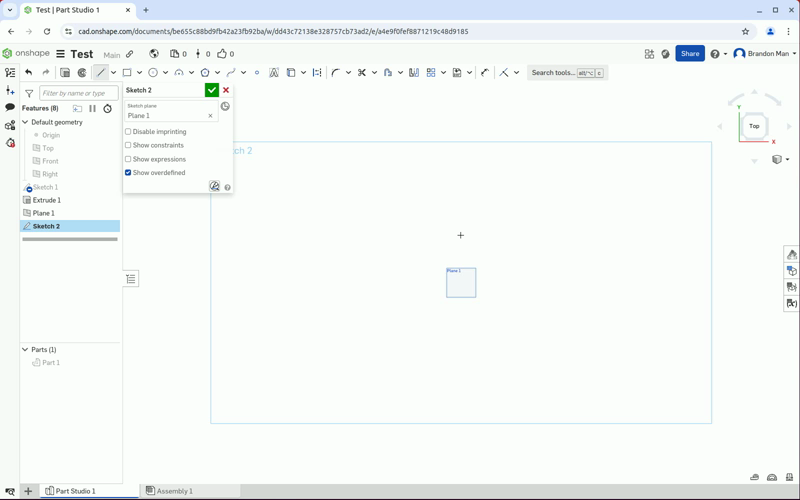
click(460, 234)
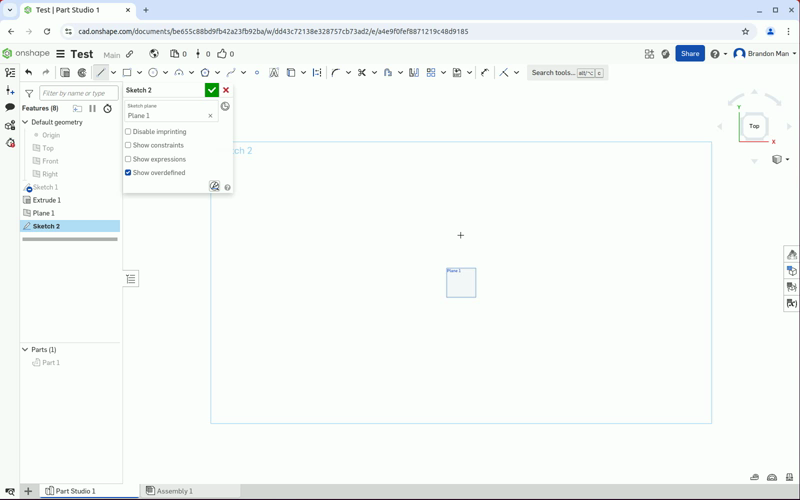
key_up(shift)
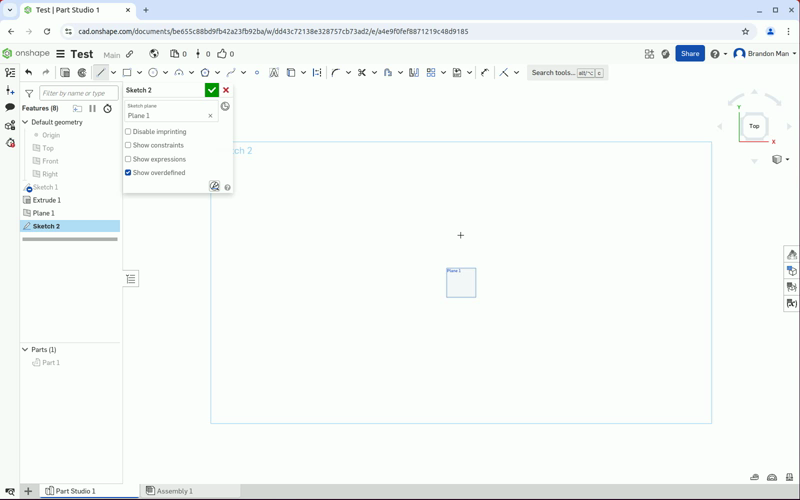
key_down(shift)
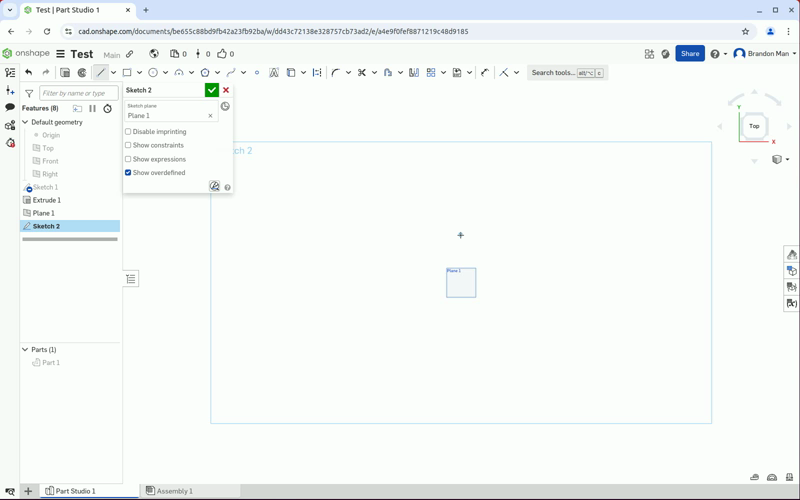
mouse_move(565, 234)
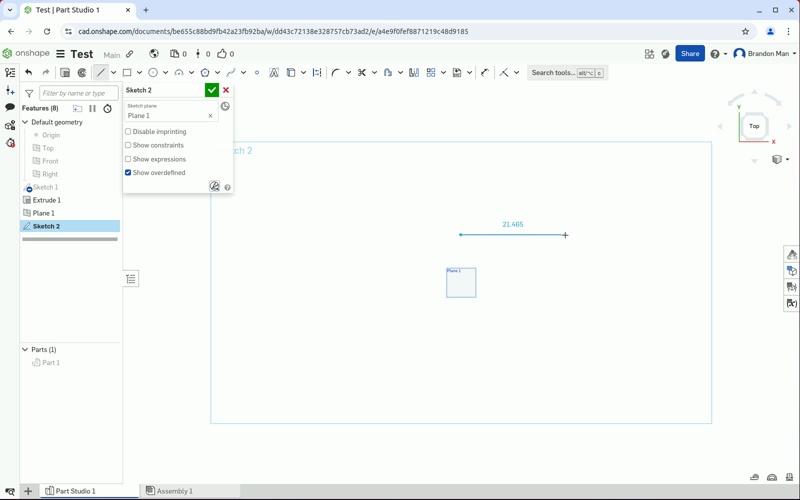
click(565, 234)
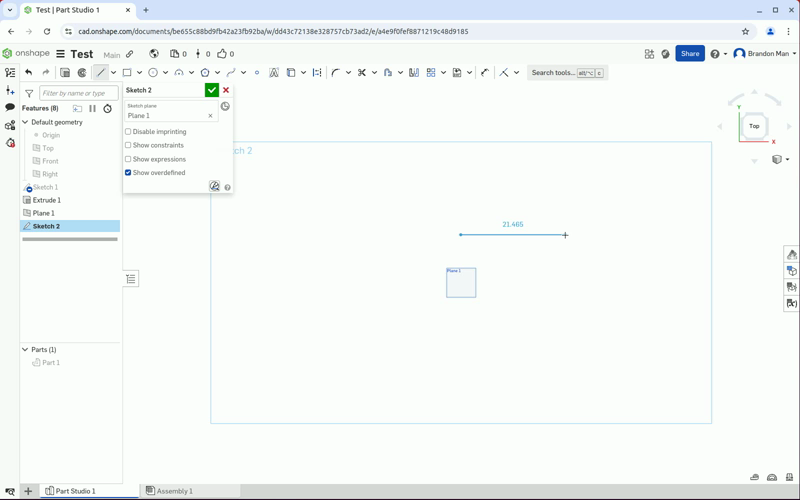
key_up(shift)
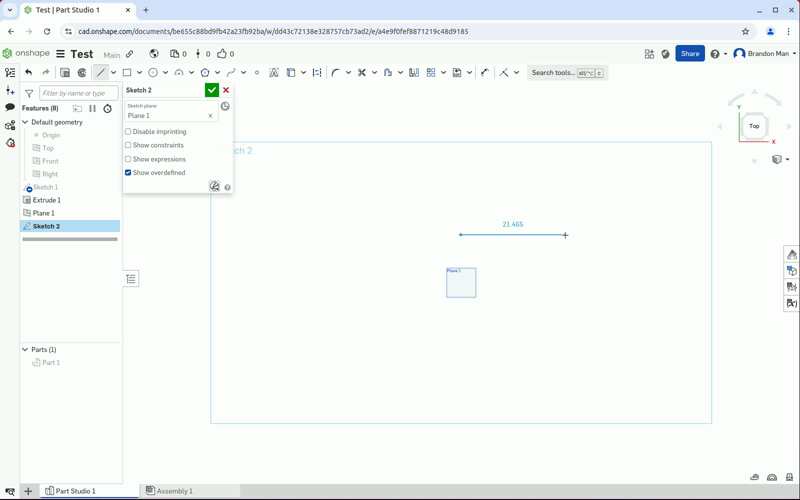
key_down(shift)
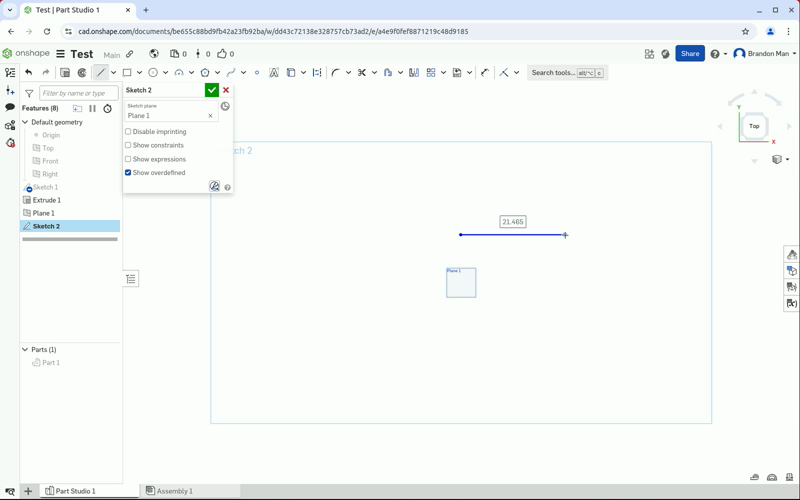
mouse_move(589, 234)
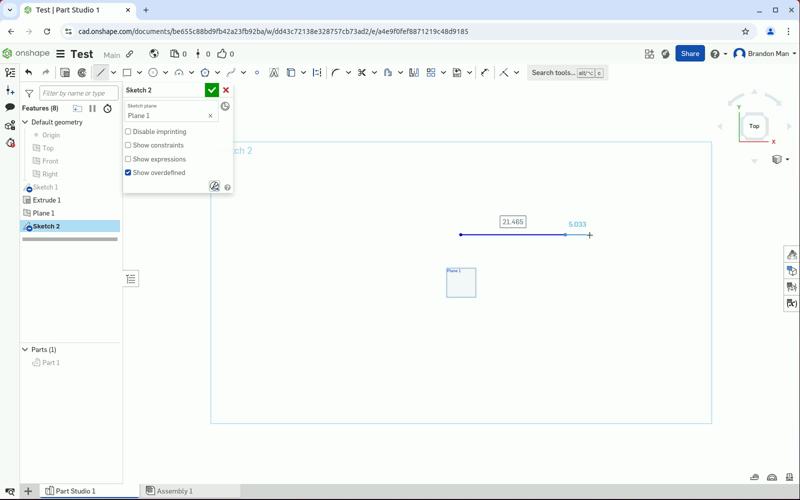
mouse_move(565, 213)
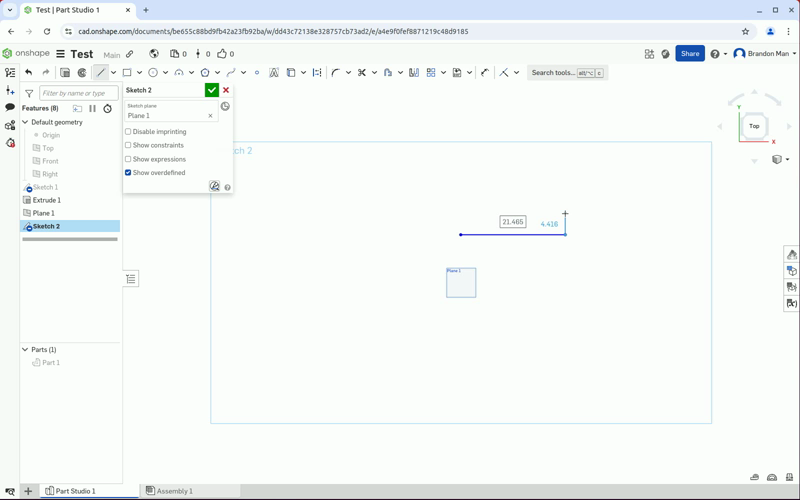
click(565, 213)
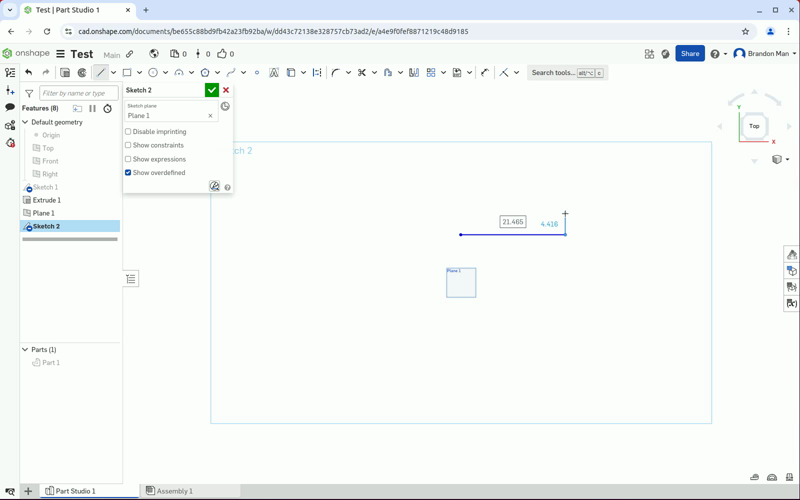
key_up(shift)
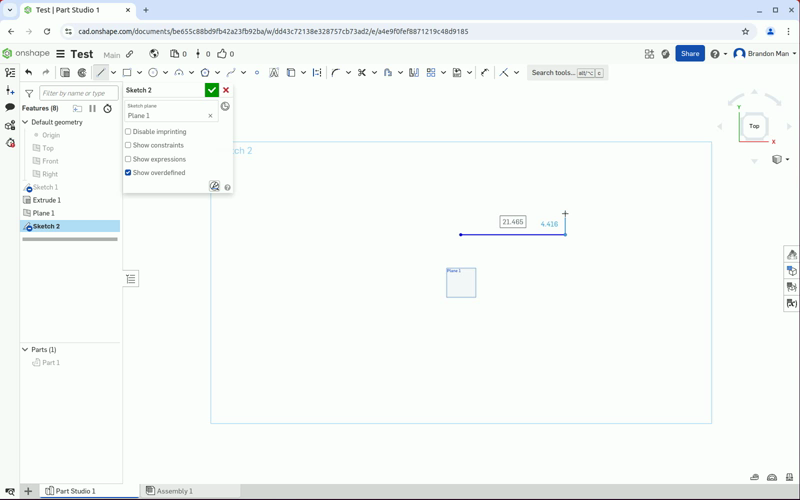
key_down(shift)
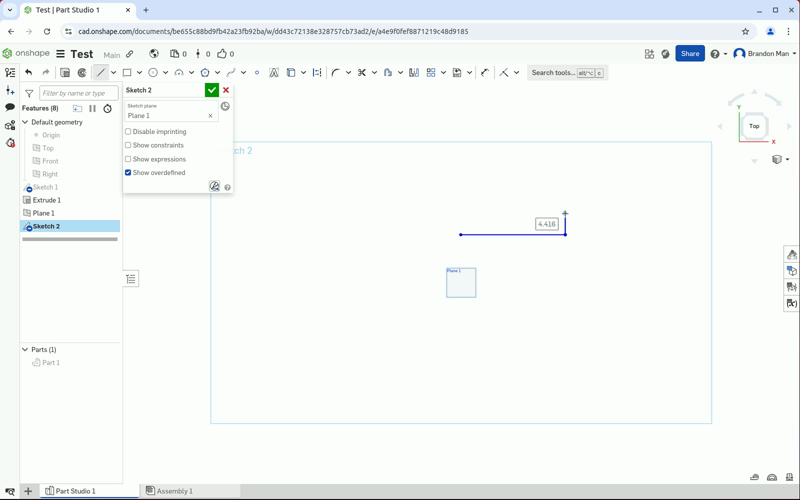
mouse_move(460, 213)
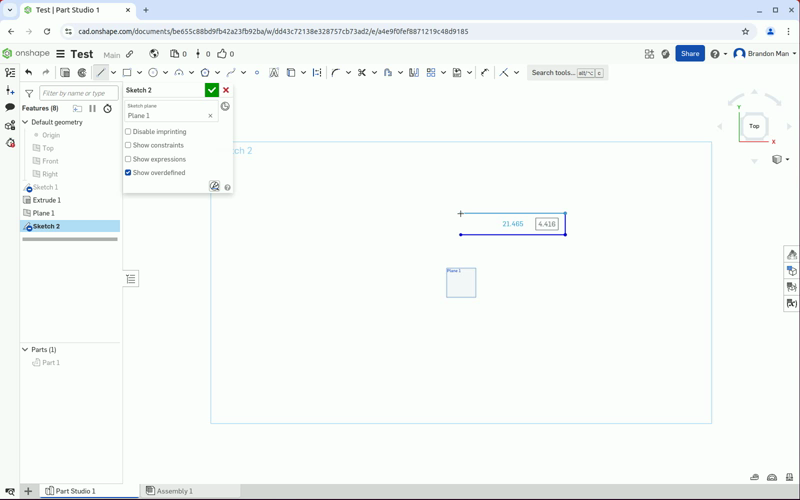
click(460, 213)
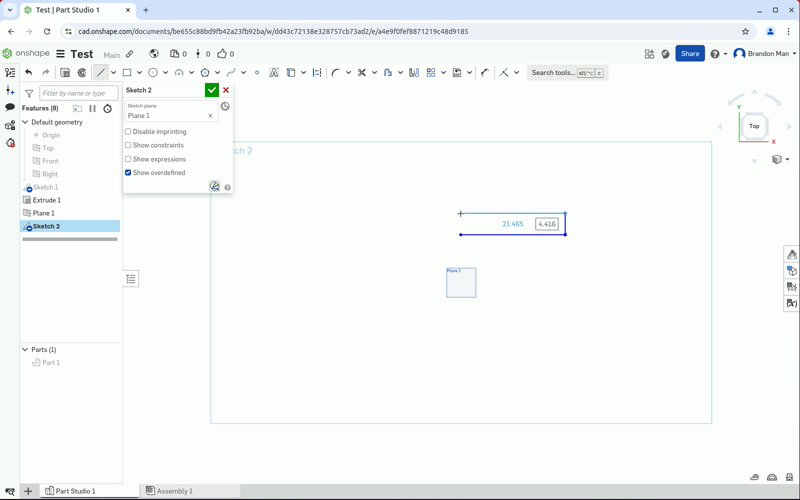
key_up(shift)
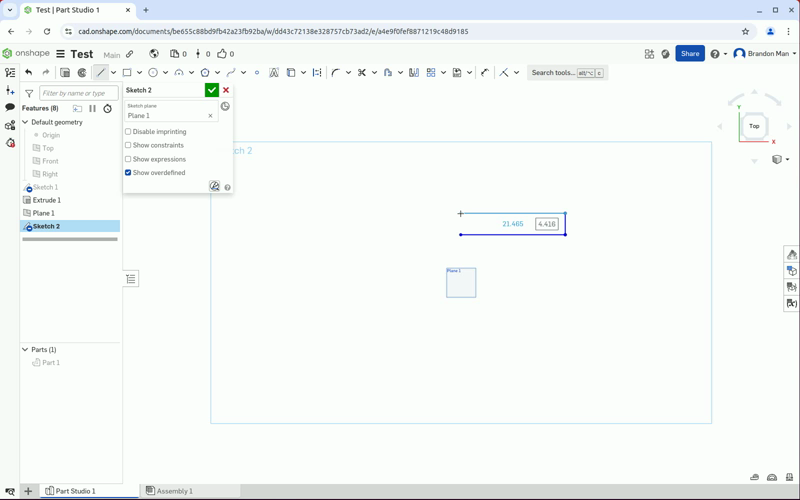
mouse_move(490, 213)
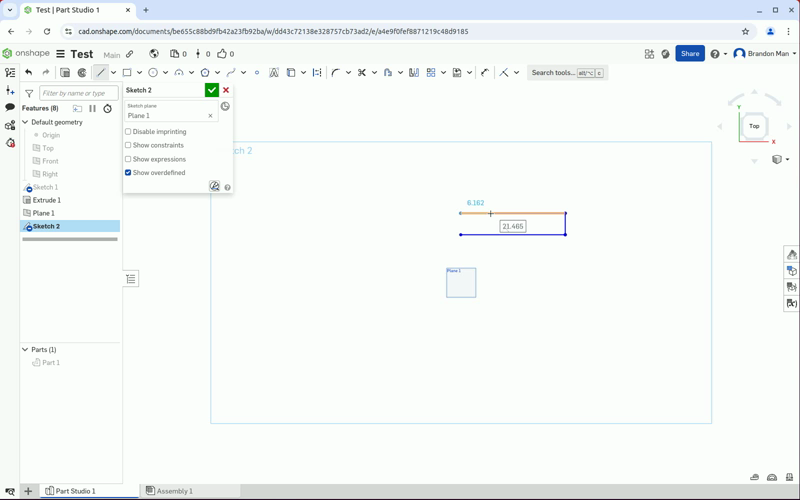
key_down(shift)
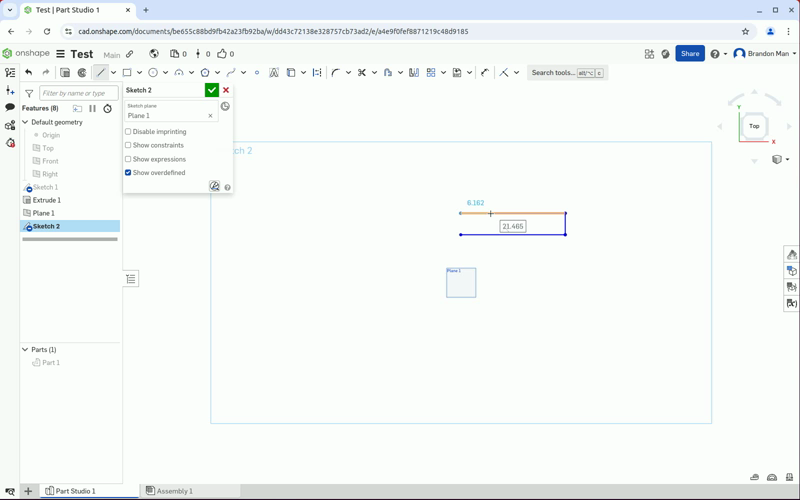
mouse_move(460, 234)
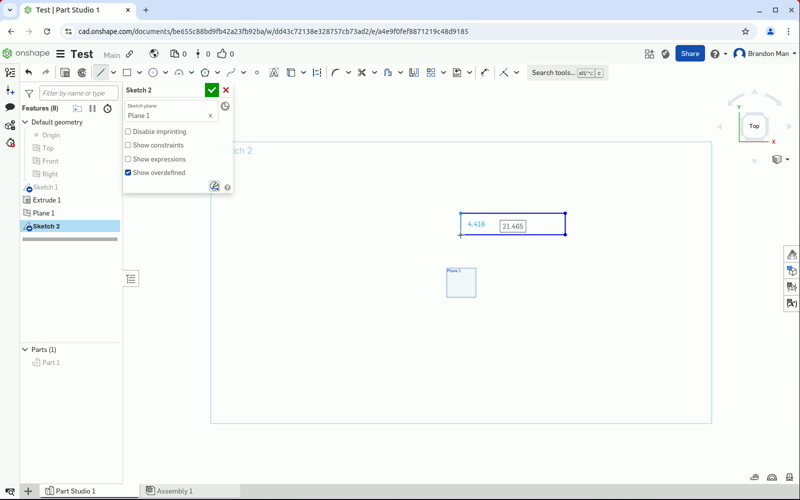
key_up(shift)
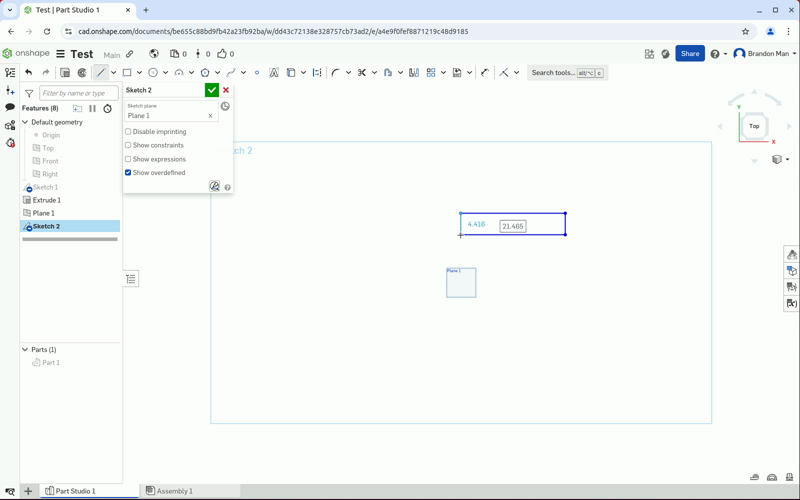
click(460, 234)
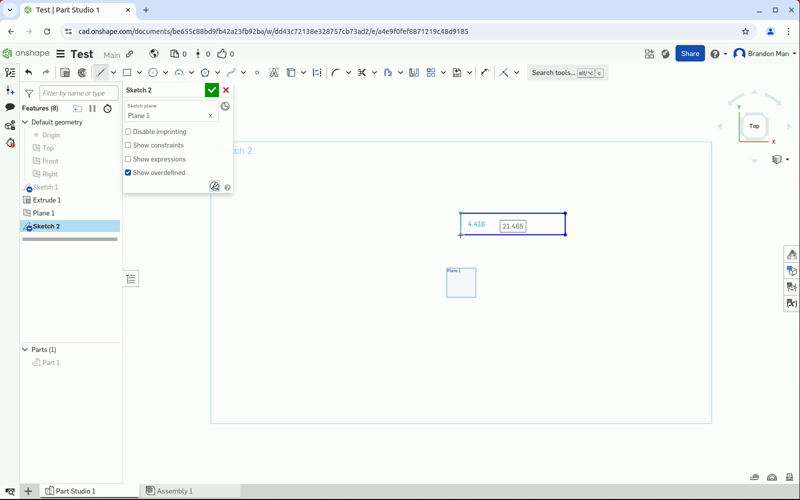
key(esc)
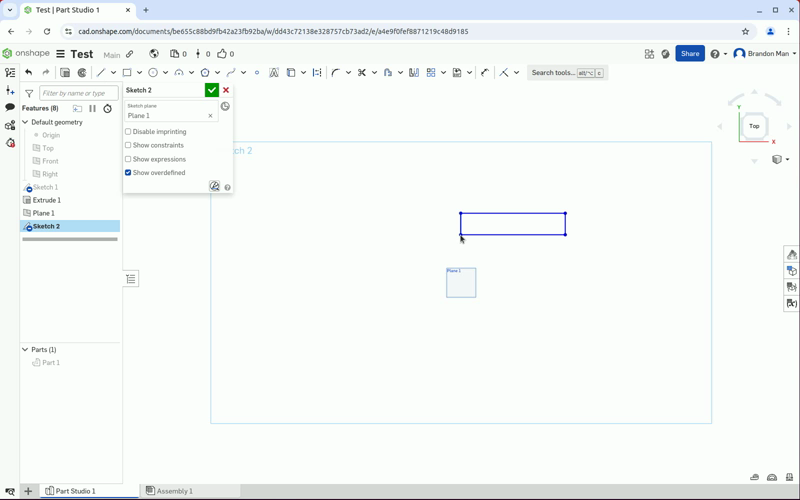
mouse_move(548, 215)
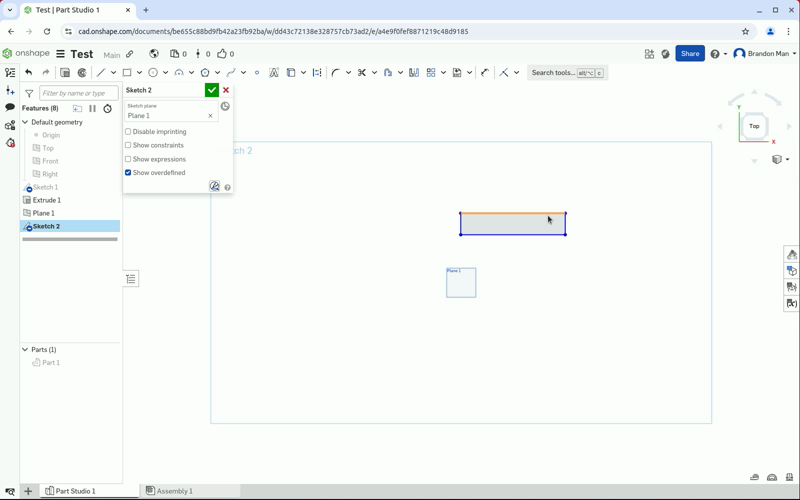
click(548, 215)
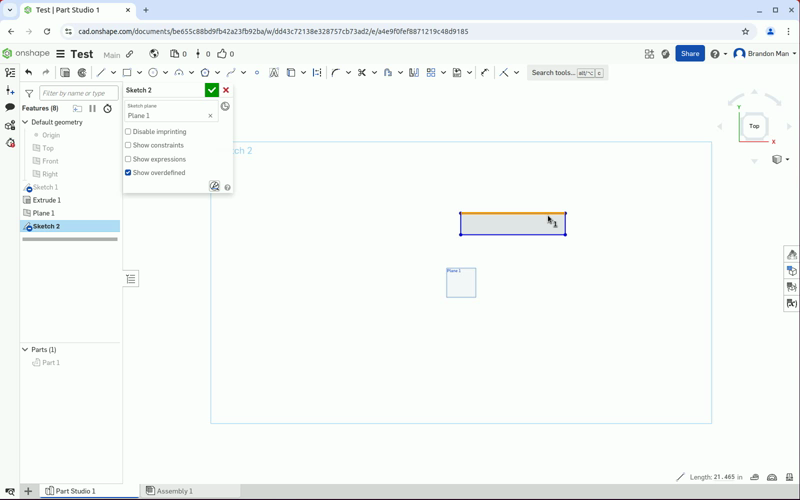
mouse_move(73, 352)
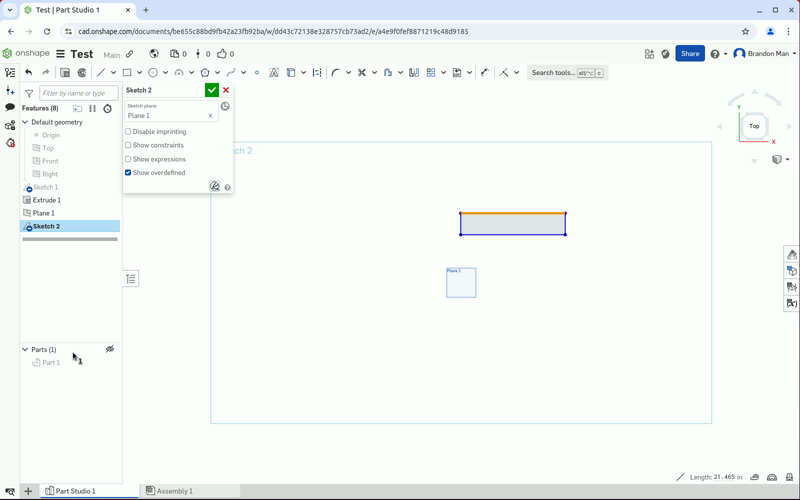
key(shift+y)
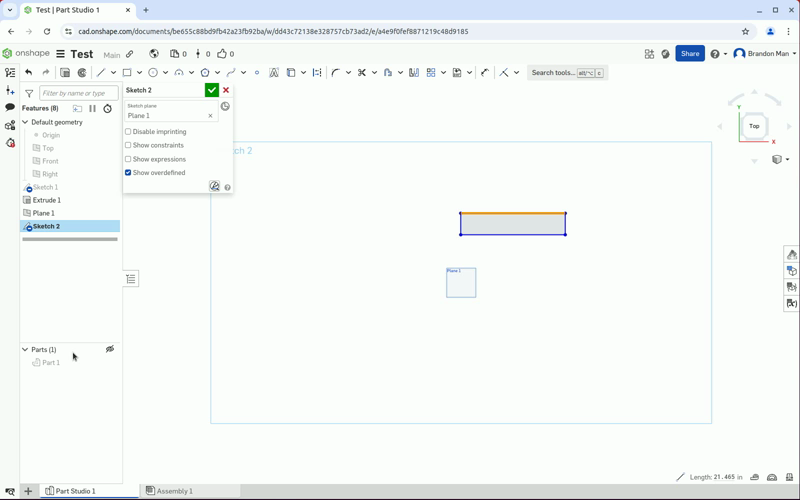
key(shift+e)
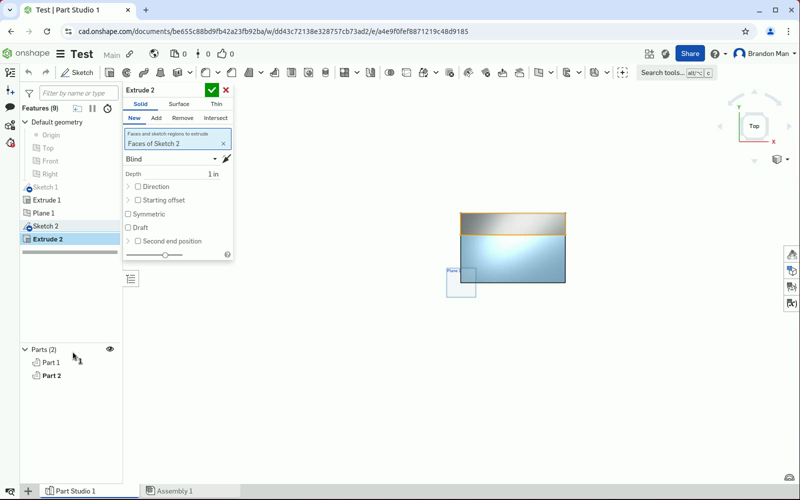
mouse_move(143, 106)
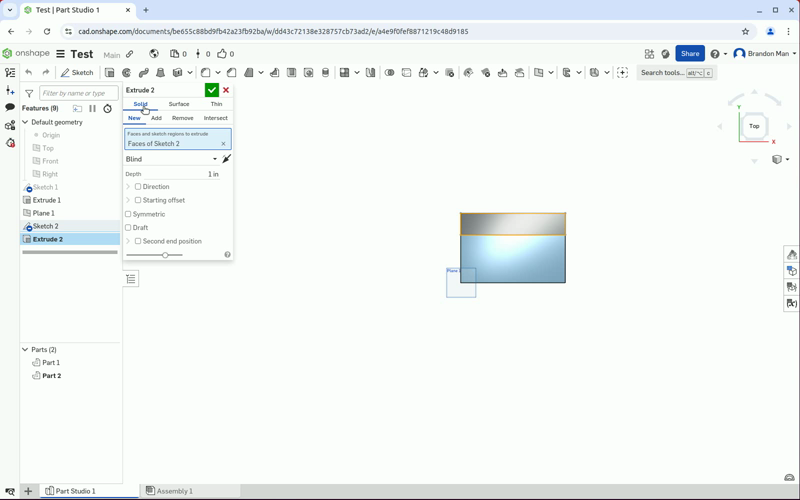
click(143, 106)
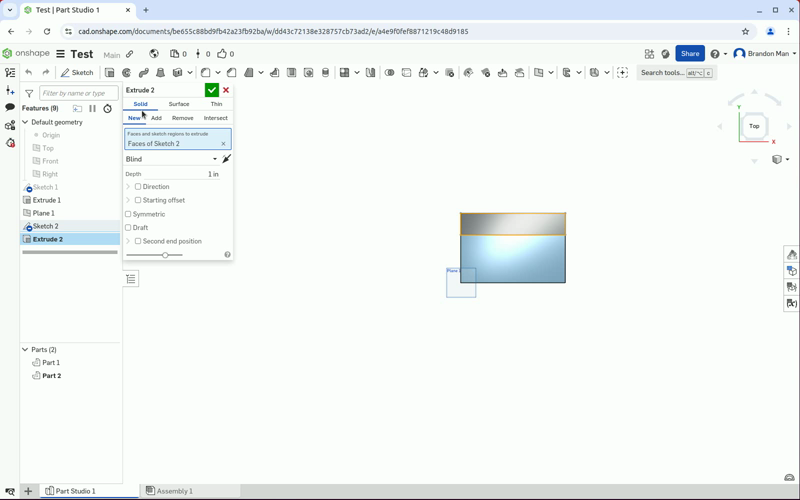
mouse_move(137, 120)
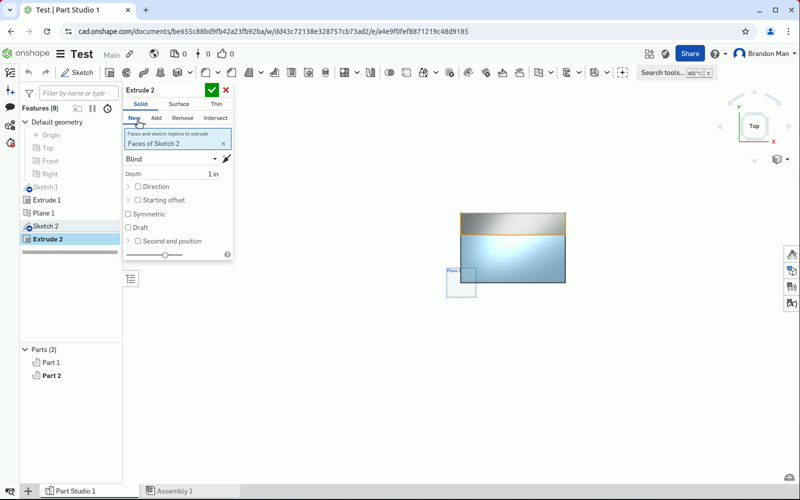
click(137, 120)
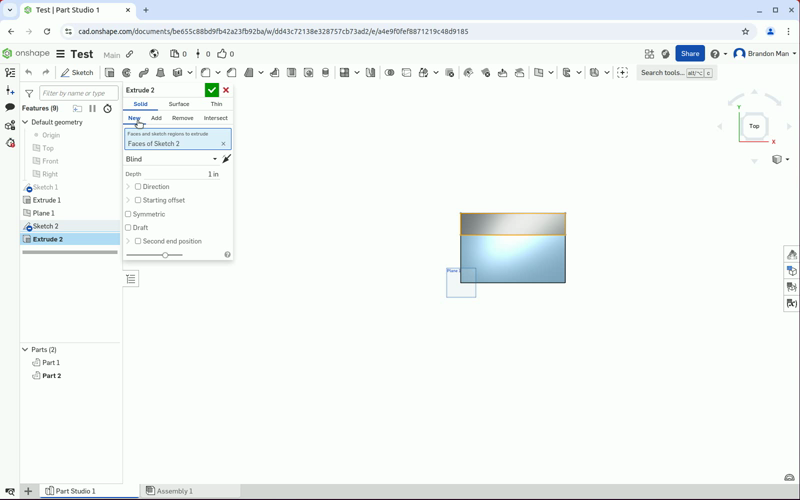
key(tab, 4)
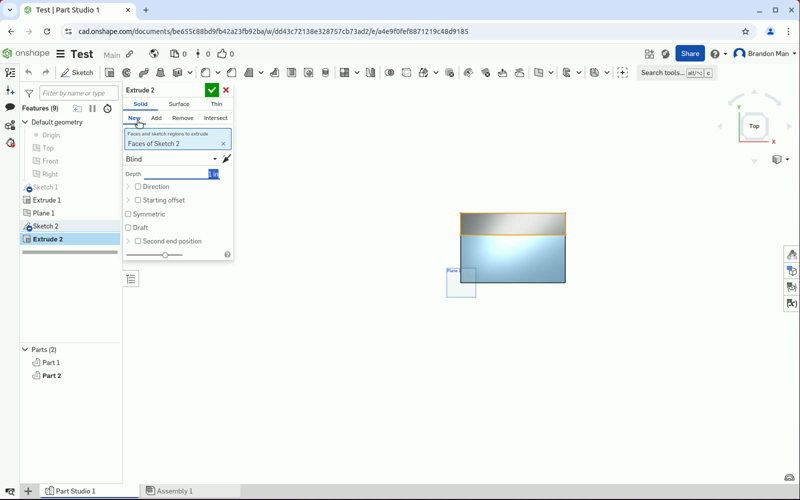
text(8.906)
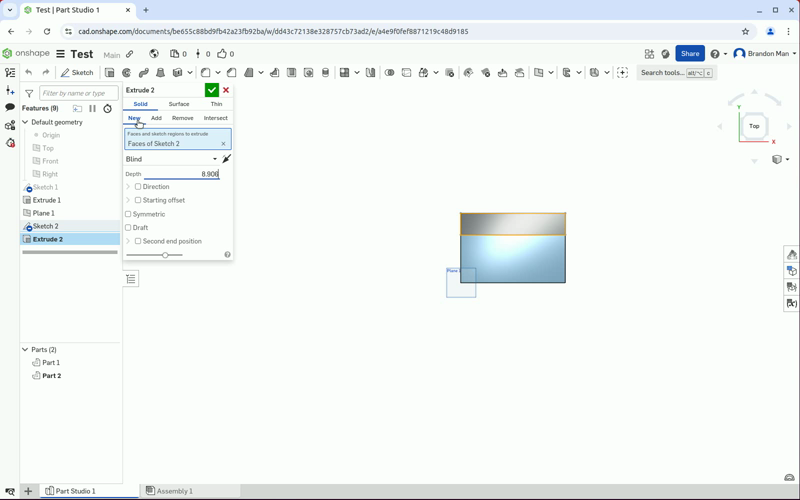
key(enter)
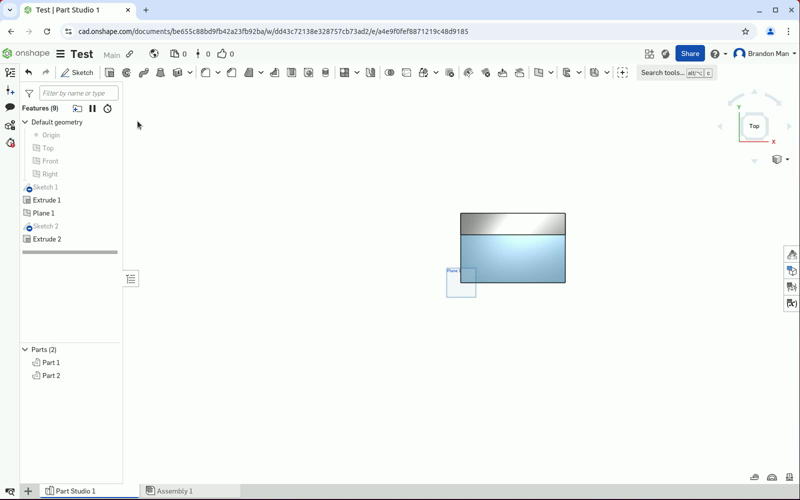
key(shift+h)
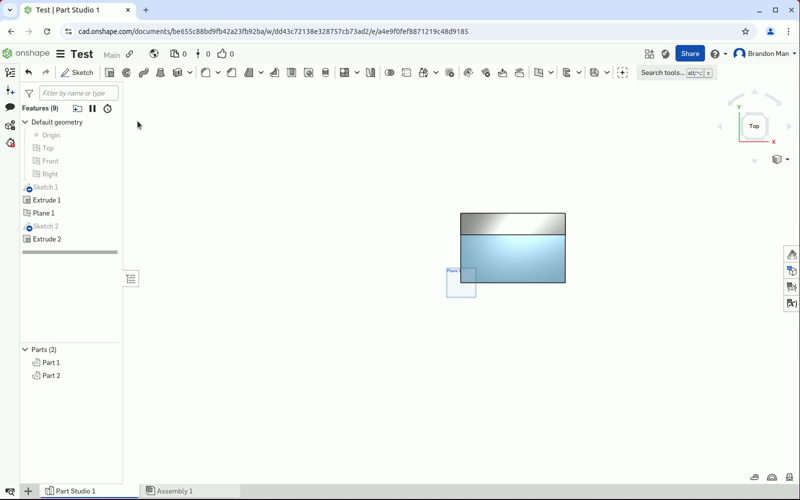
key(shift+h)
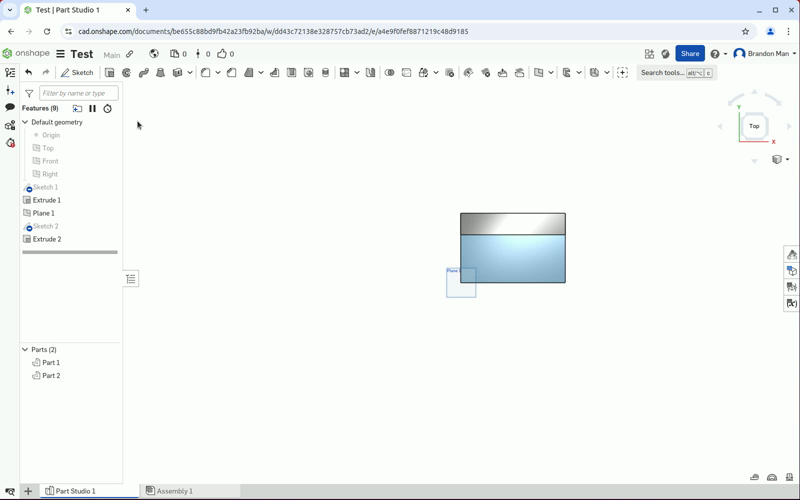
mouse_move(73, 189)
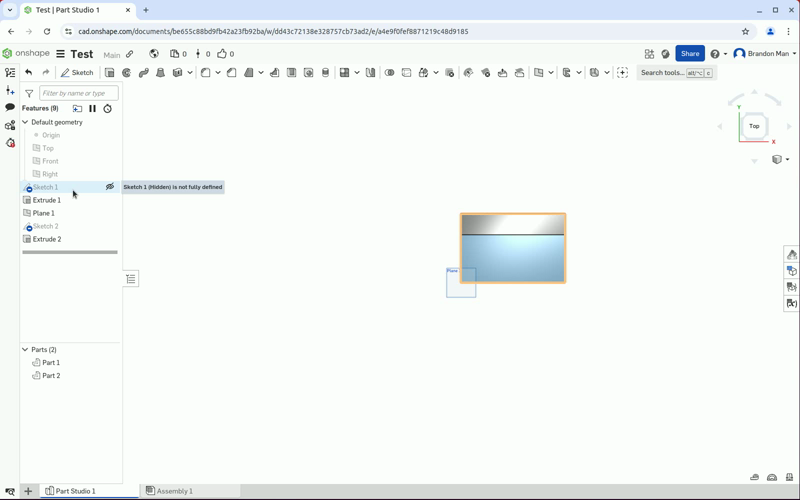
click(73, 189)
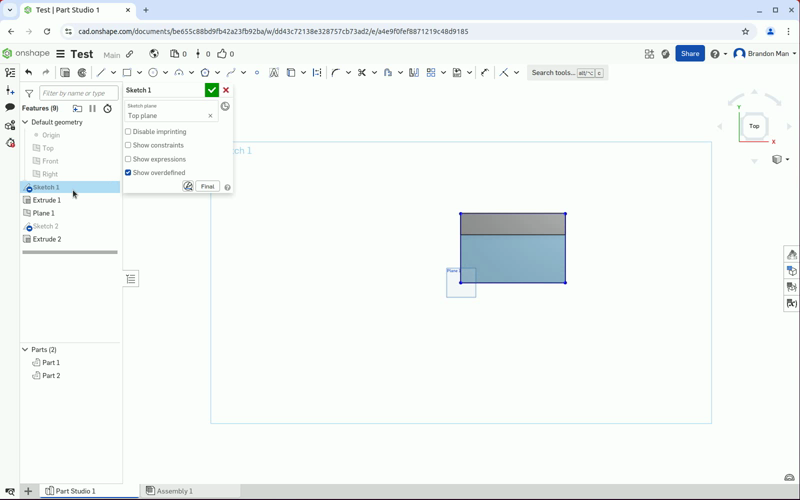
mouse_move(229, 92)
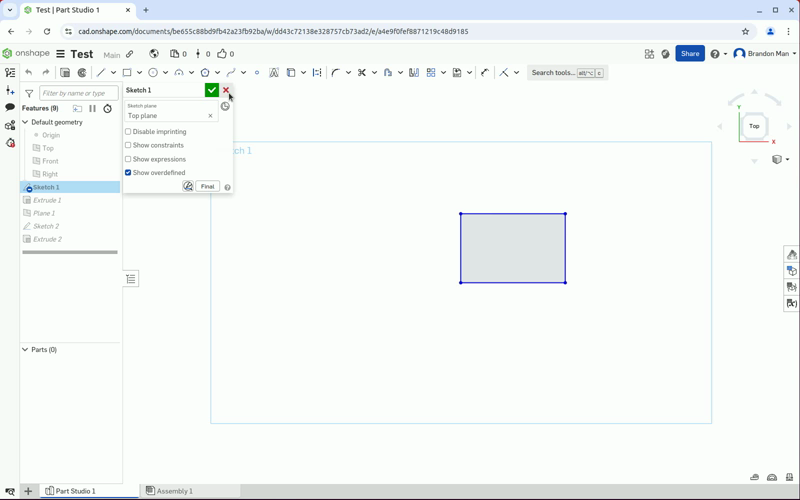
click(229, 92)
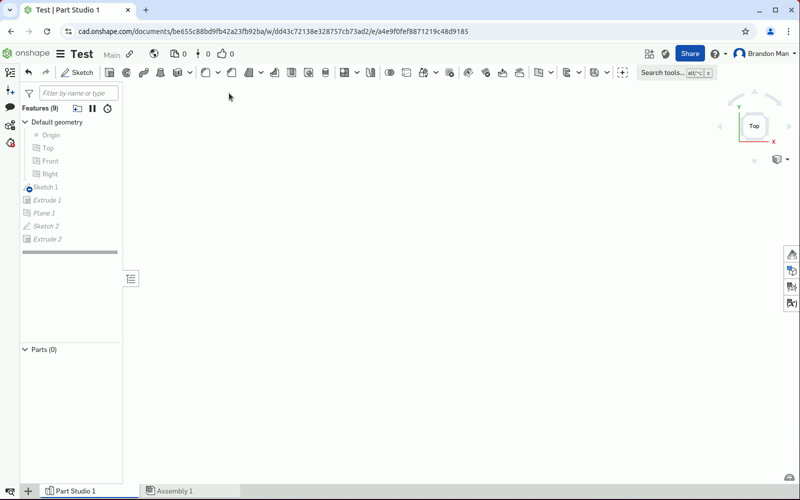
key(shift+s)
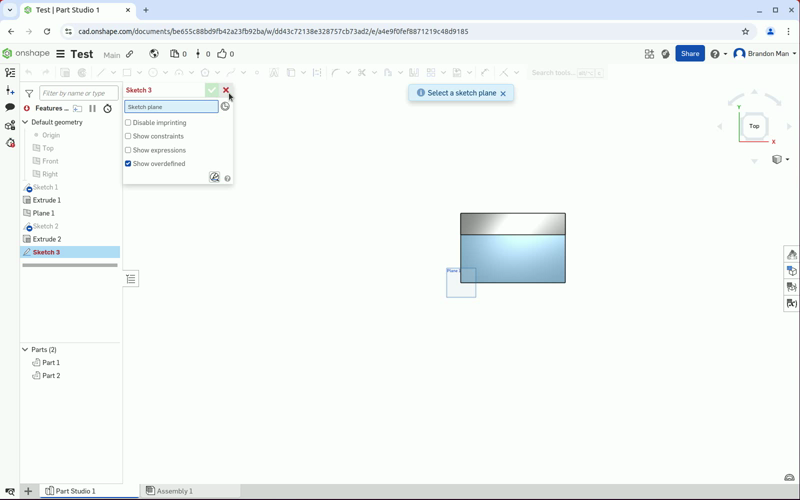
mouse_move(73, 215)
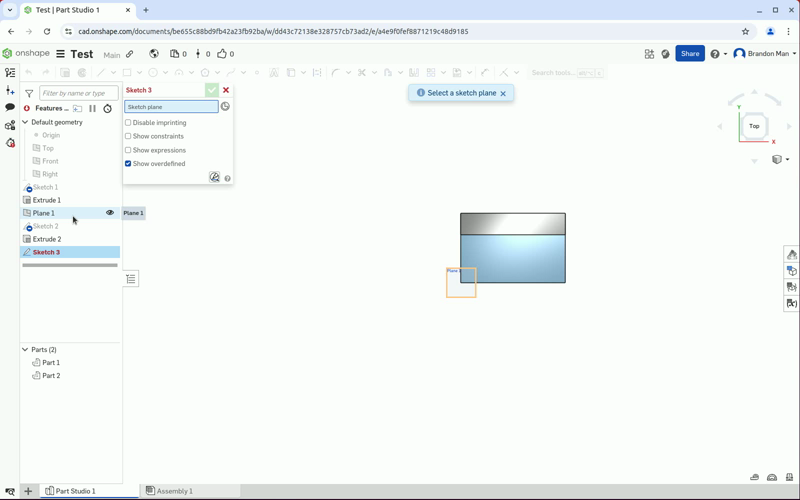
click(73, 215)
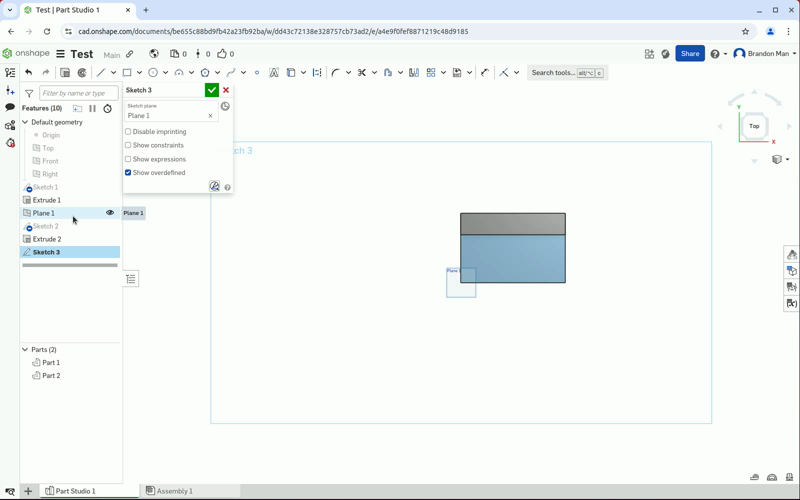
mouse_move(73, 352)
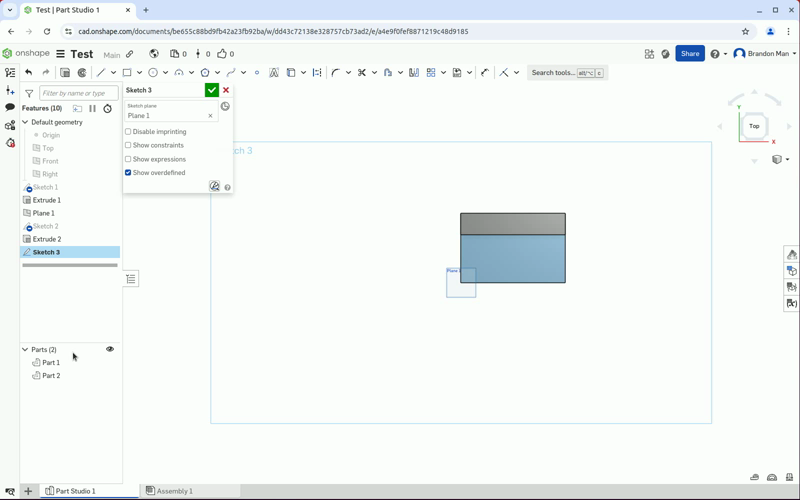
key(y)
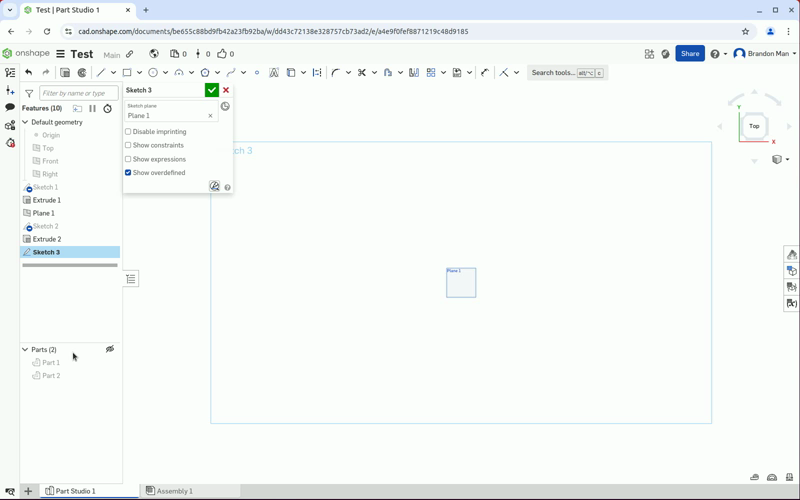
key(l)
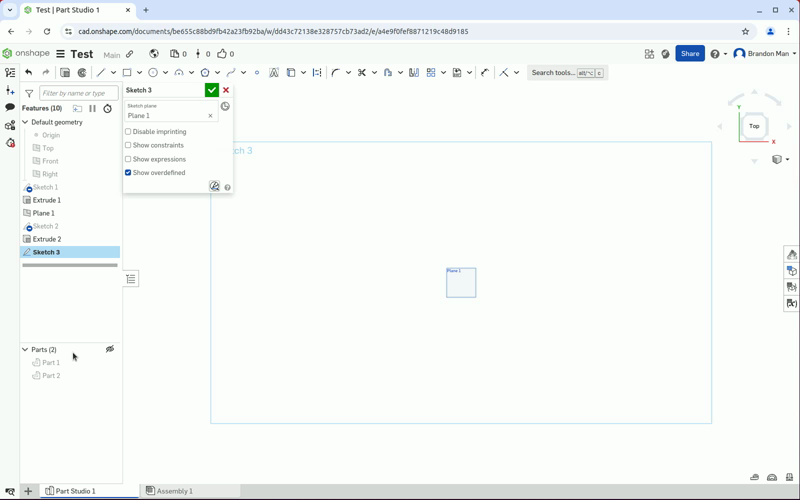
key_down(shift)
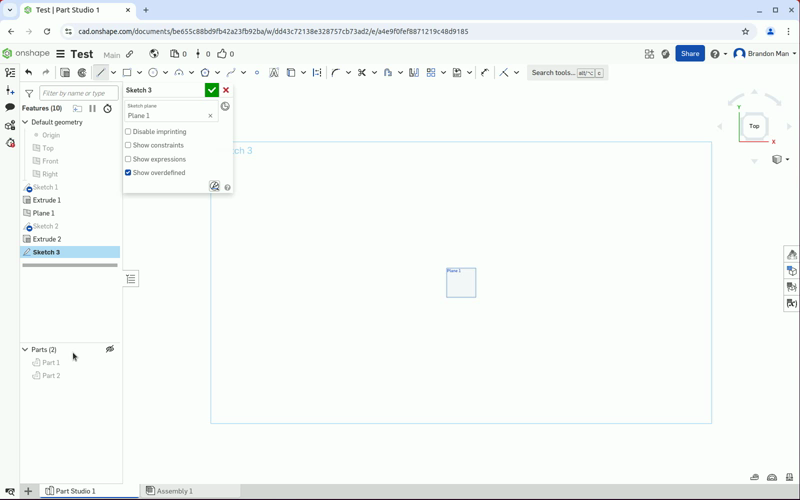
mouse_move(460, 234)
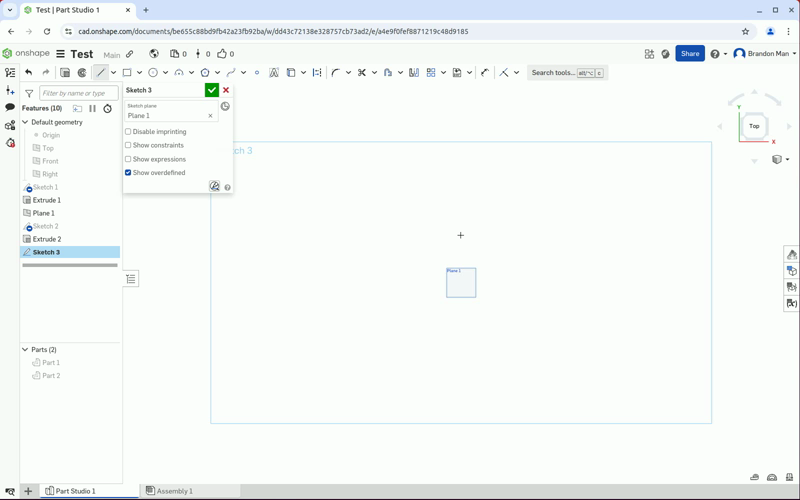
click(460, 234)
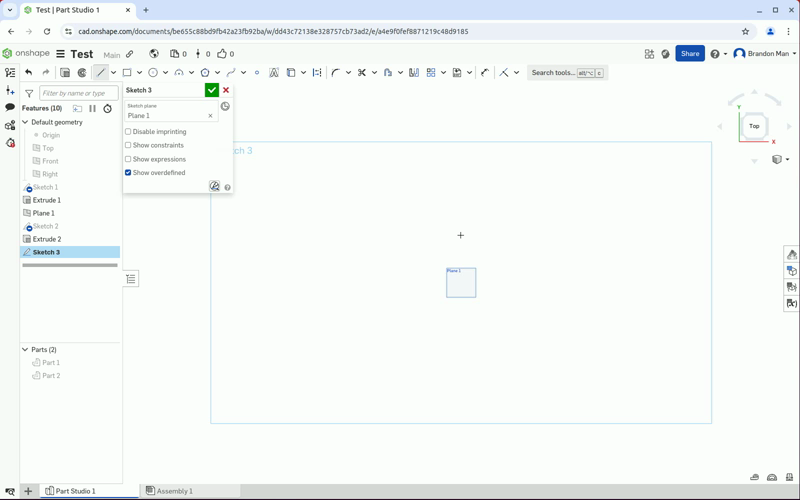
key_up(shift)
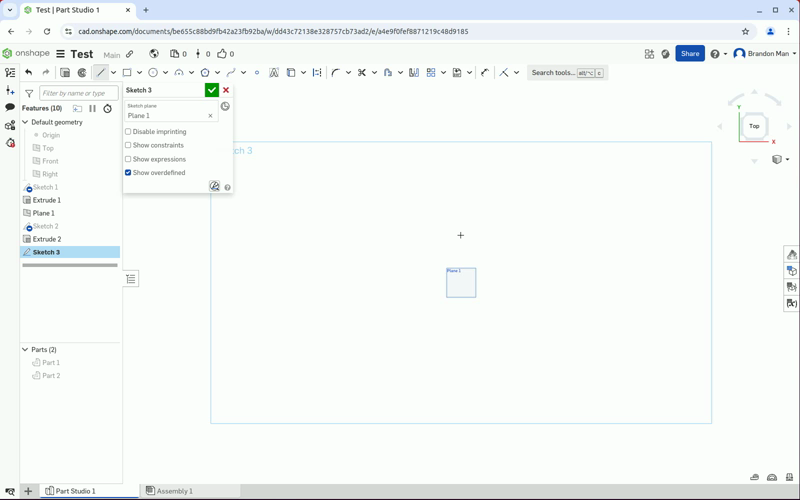
key_down(shift)
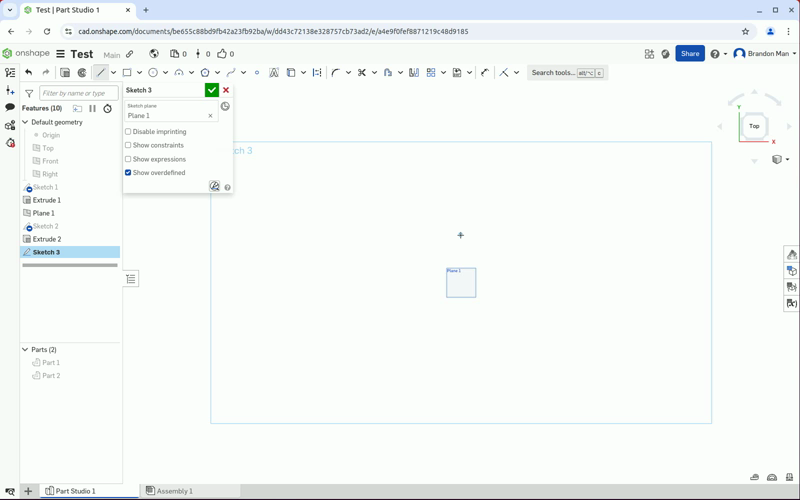
mouse_move(565, 234)
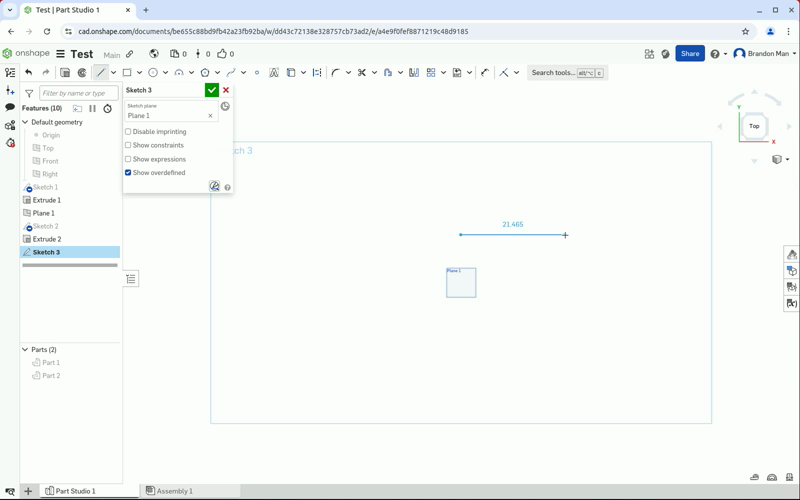
click(565, 234)
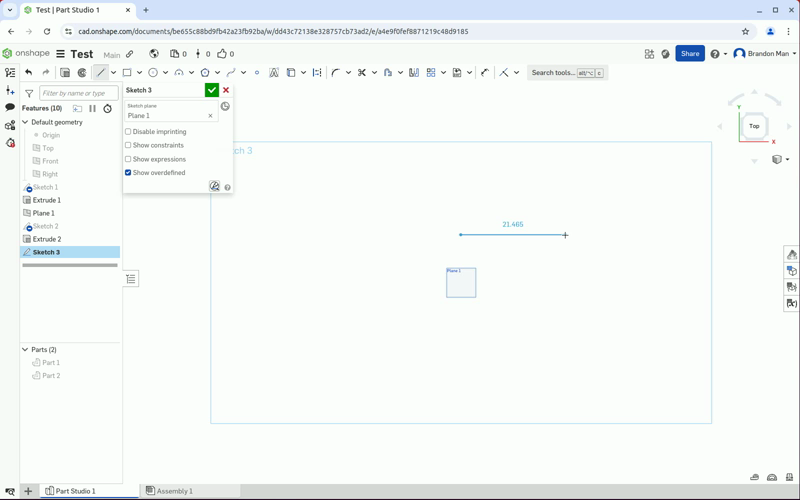
key_up(shift)
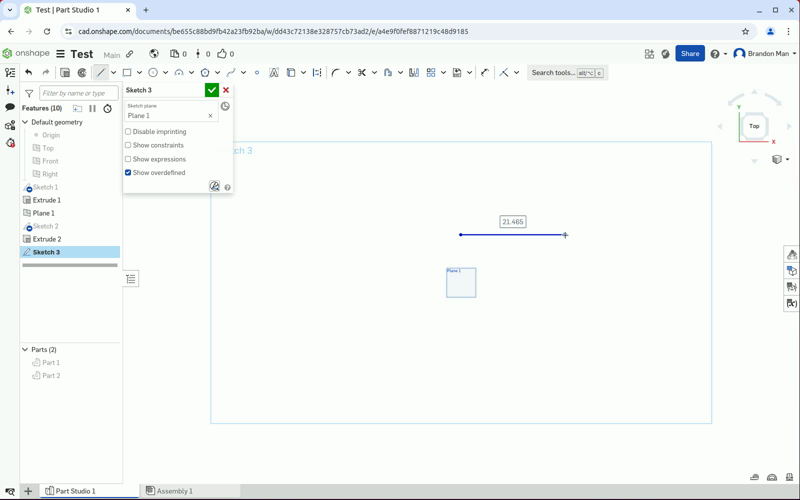
key_down(shift)
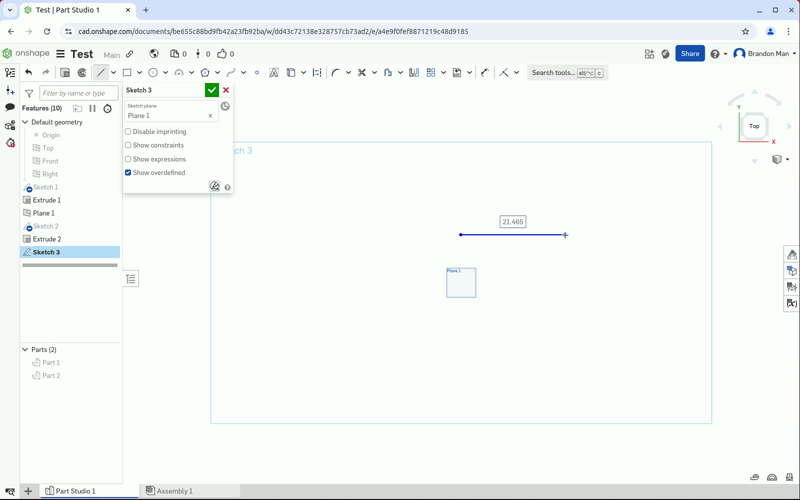
mouse_move(589, 234)
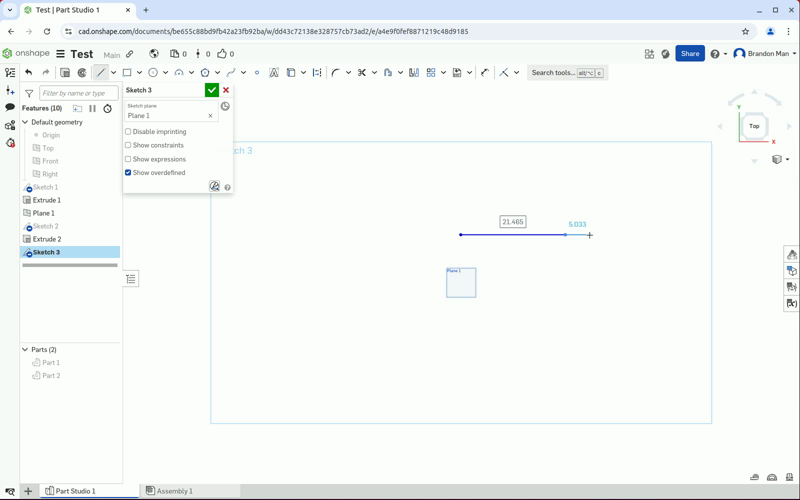
mouse_move(565, 213)
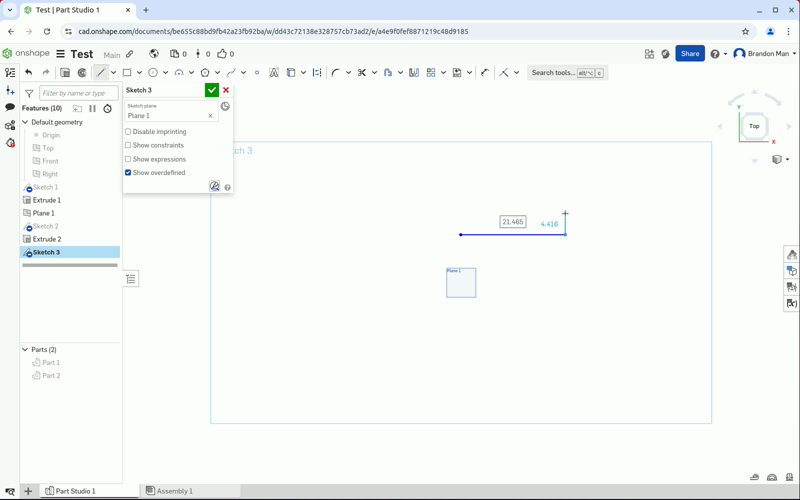
click(565, 213)
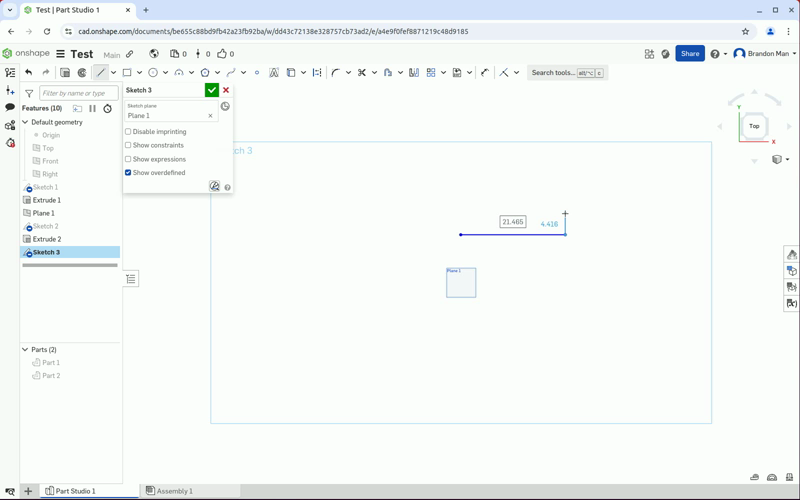
key_up(shift)
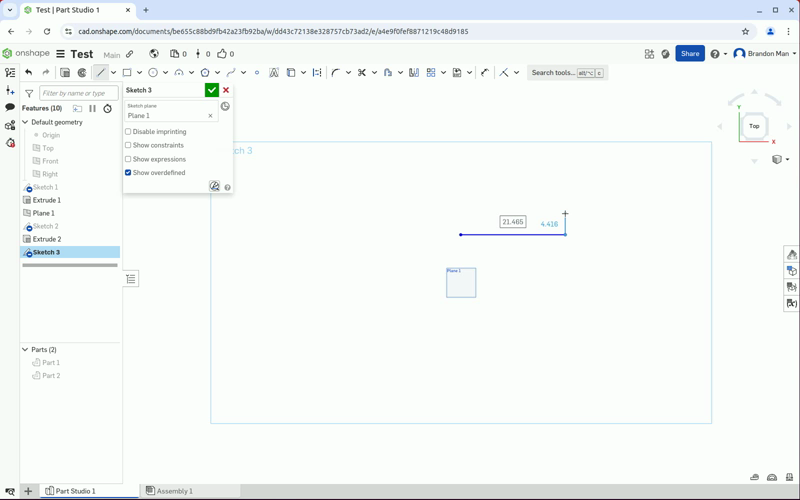
key_down(shift)
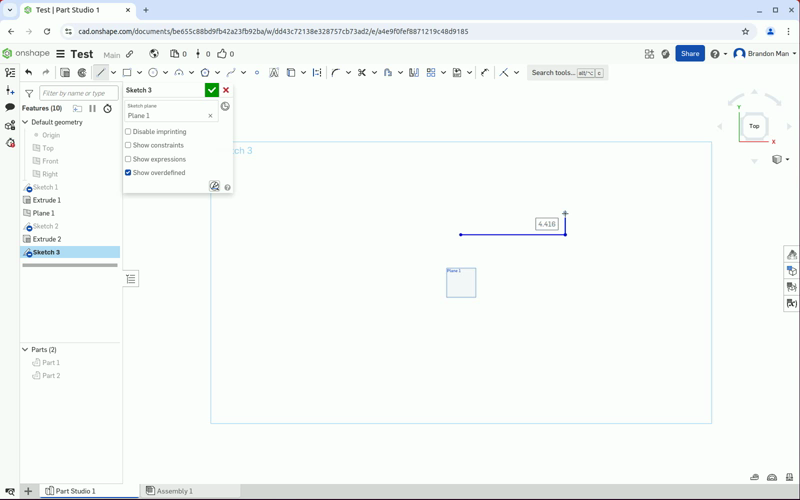
mouse_move(460, 213)
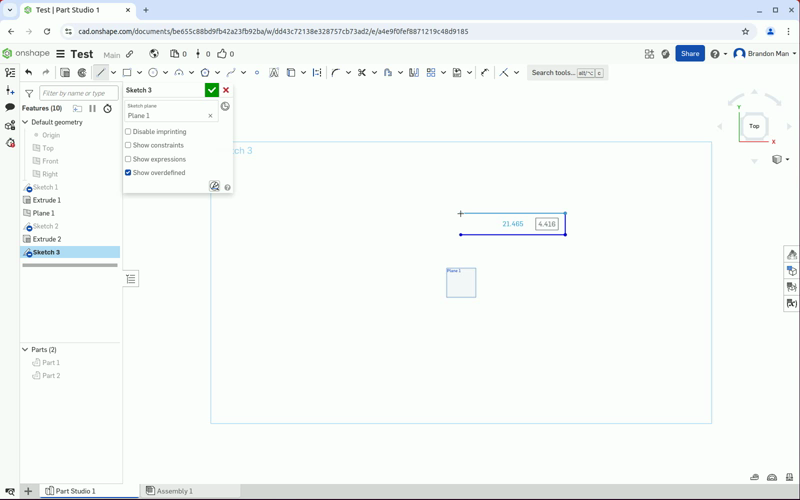
click(460, 213)
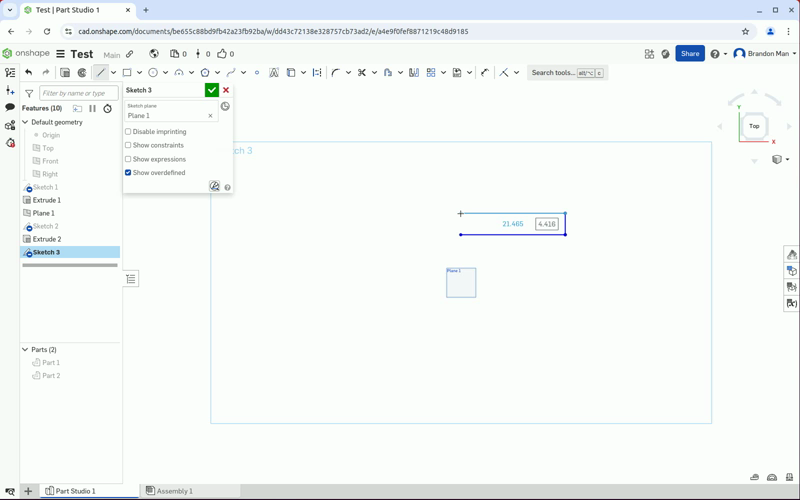
key_up(shift)
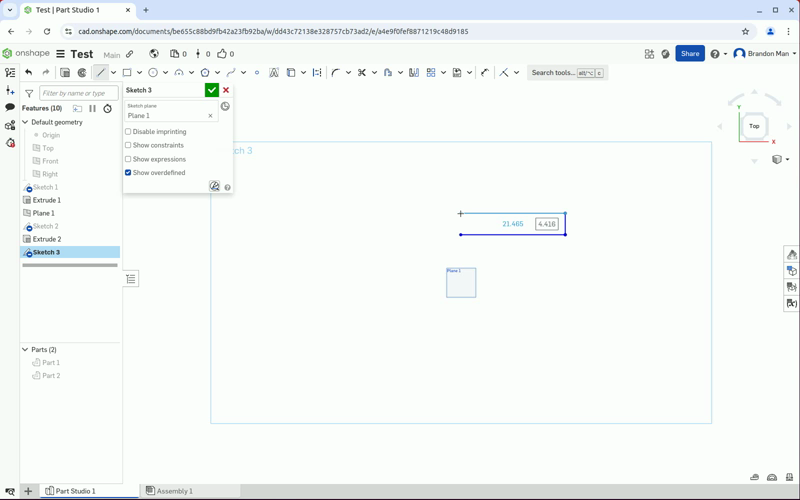
mouse_move(490, 213)
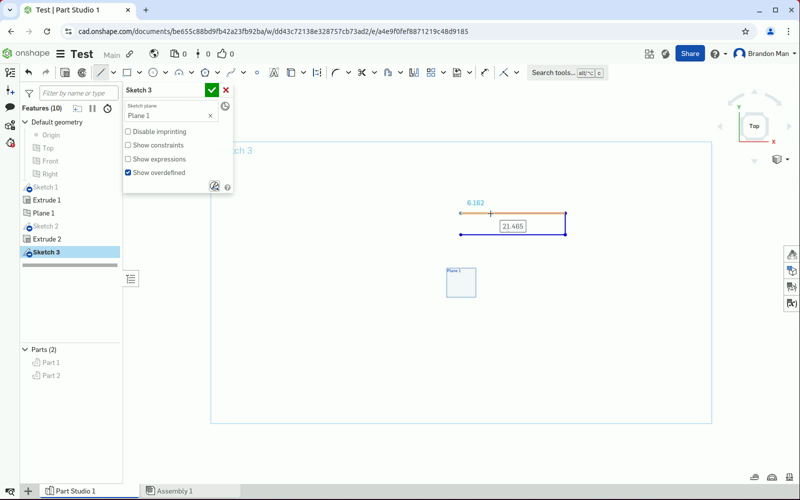
key_down(shift)
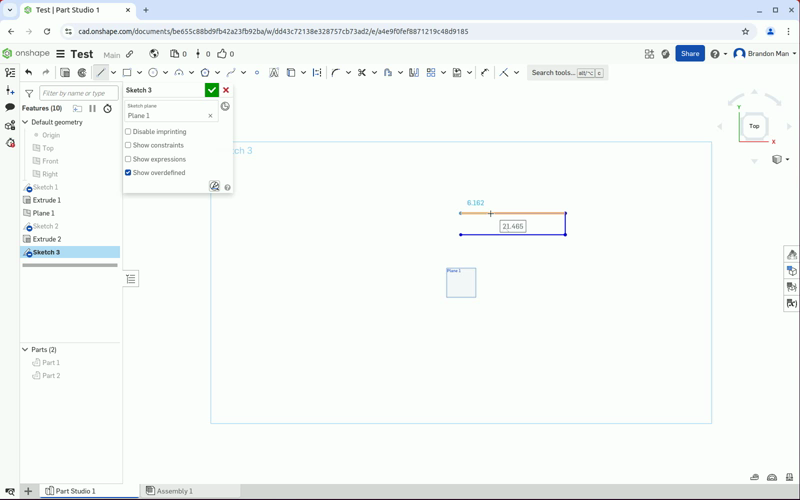
mouse_move(460, 234)
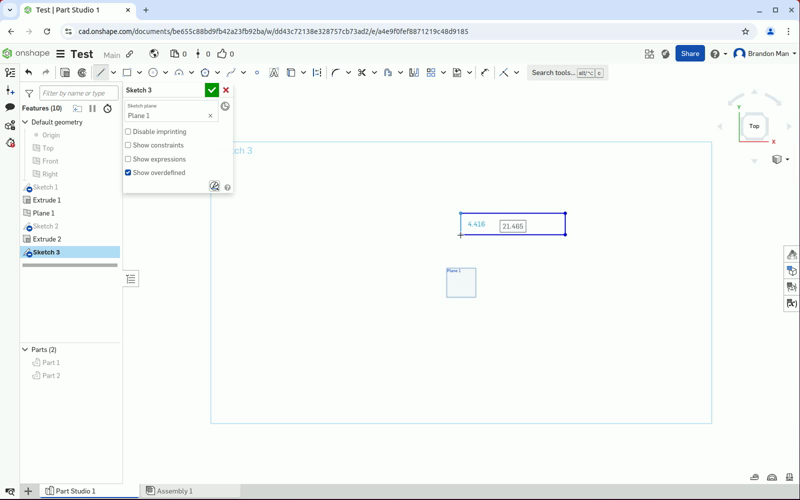
key_up(shift)
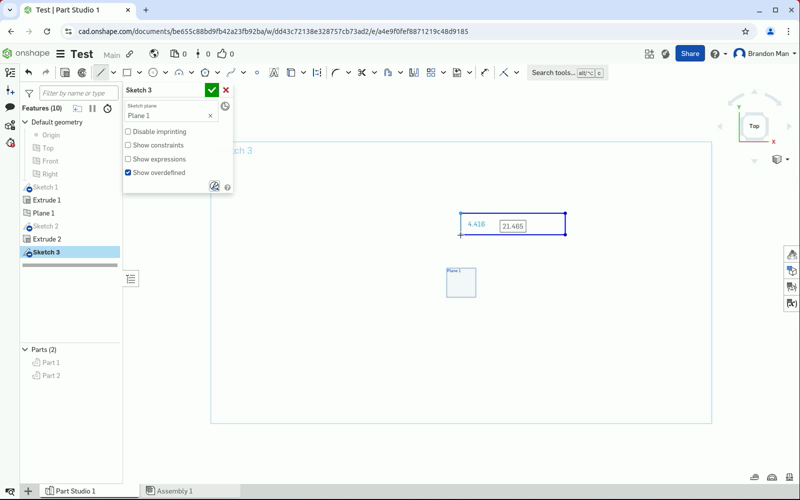
click(460, 234)
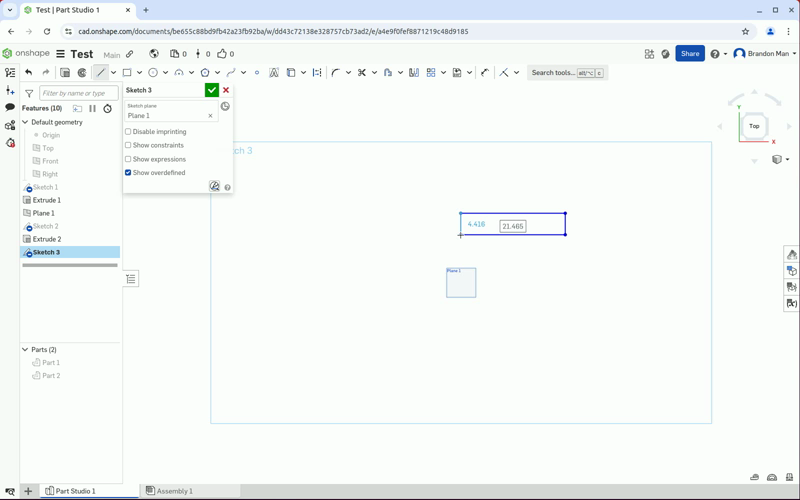
key(esc)
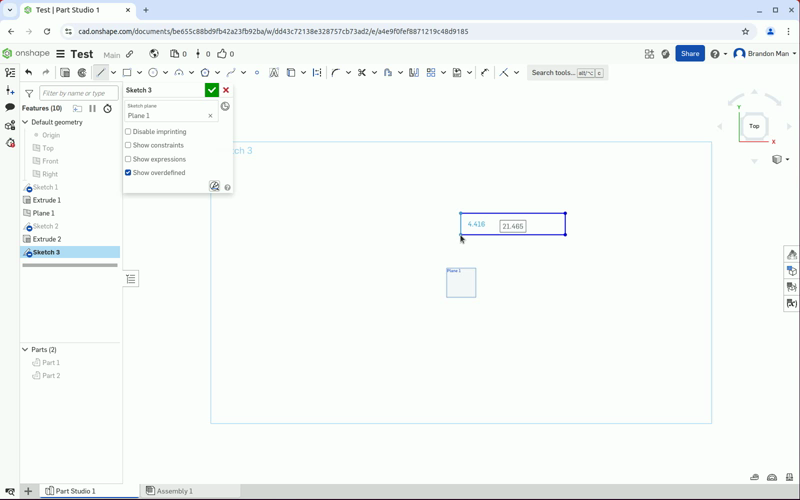
mouse_move(562, 218)
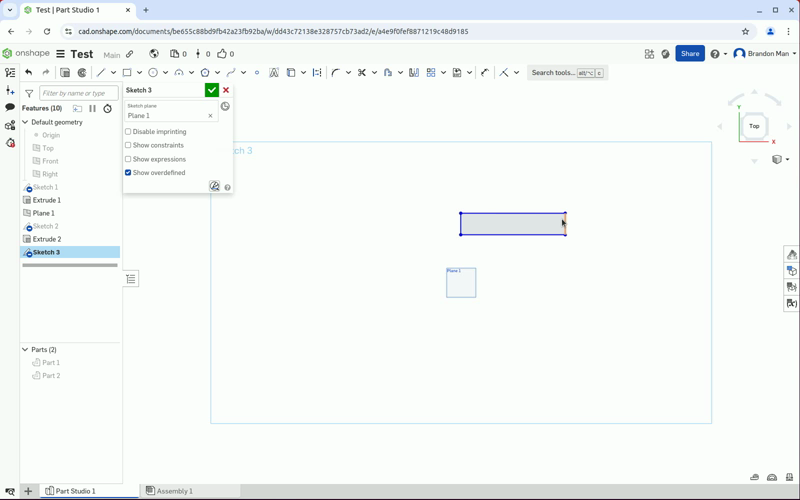
click(562, 218)
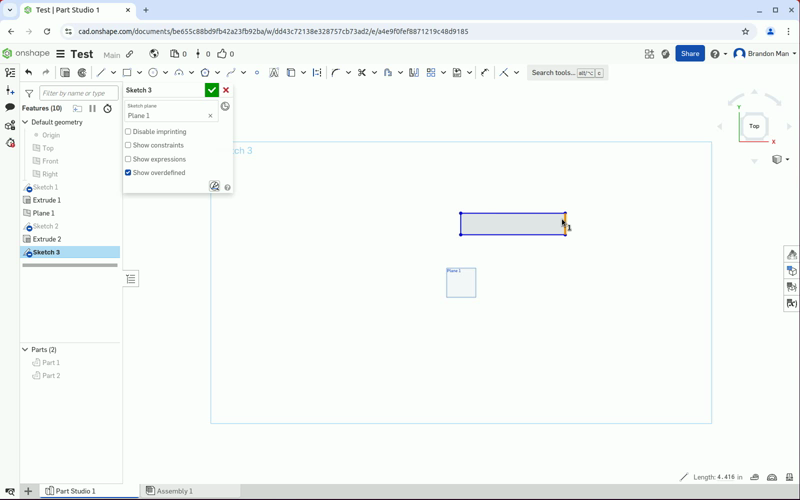
mouse_move(73, 352)
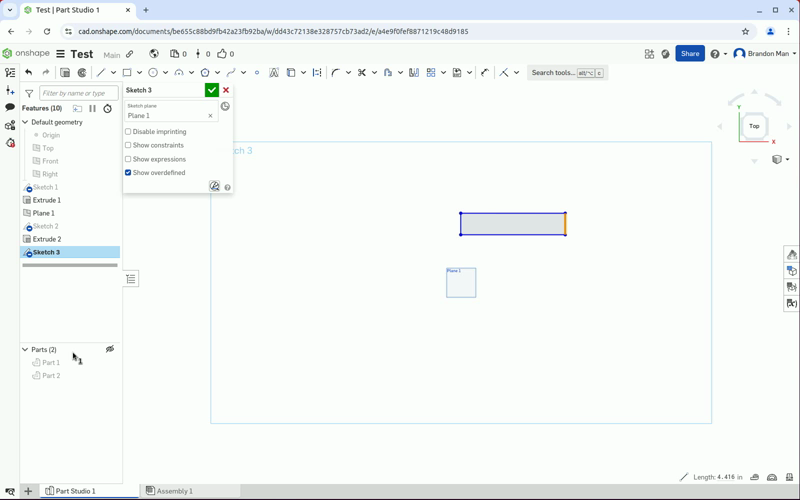
key(shift+y)
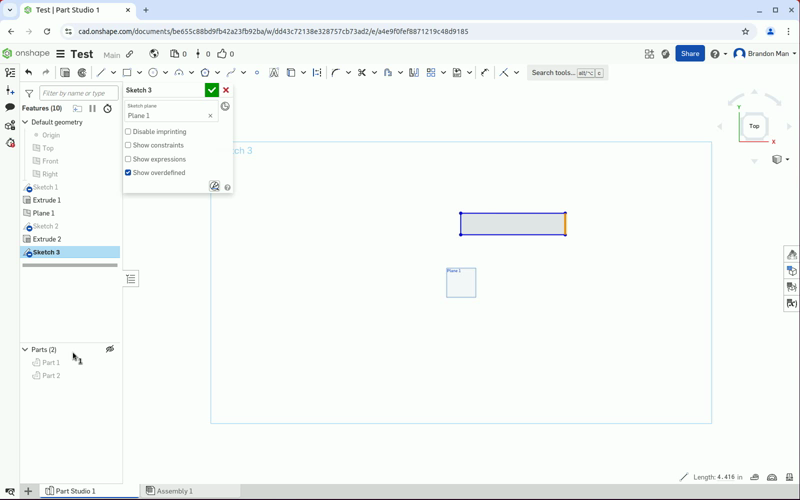
key(shift+e)
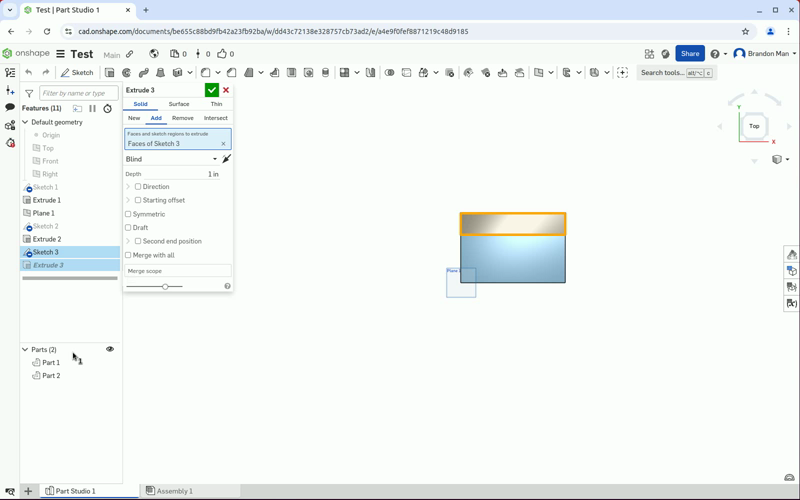
mouse_move(143, 106)
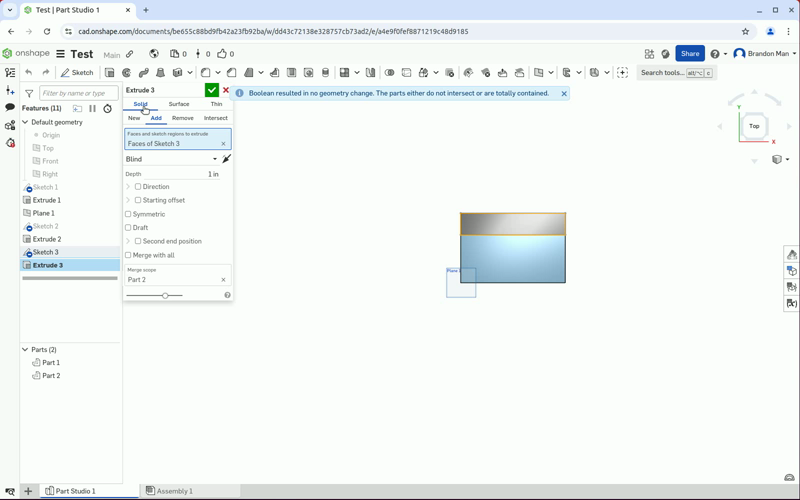
click(143, 106)
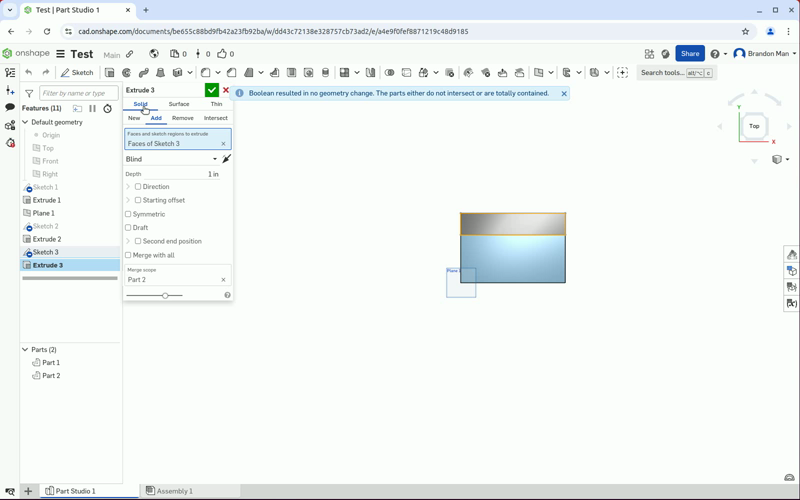
mouse_move(137, 120)
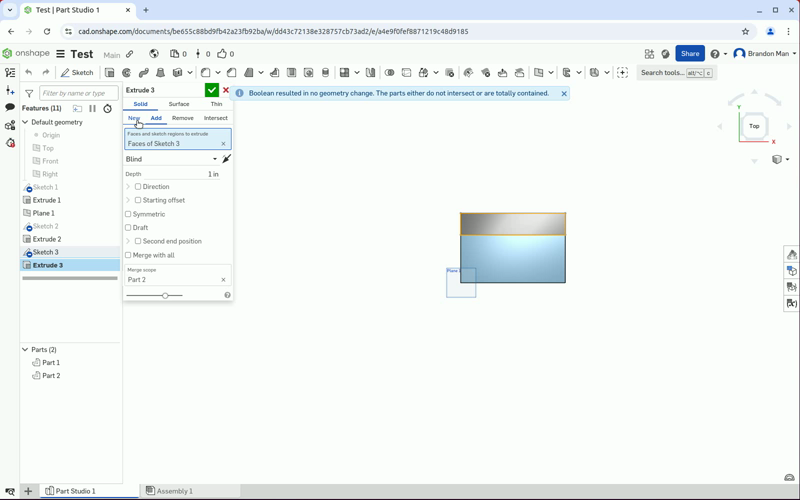
click(137, 120)
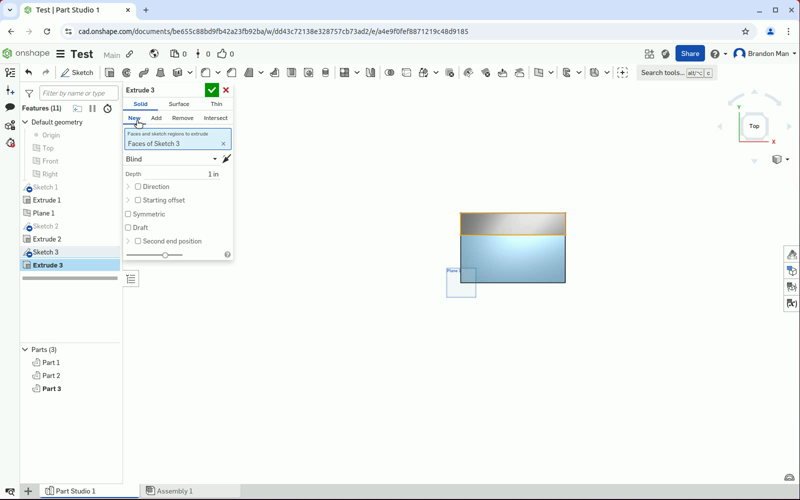
key(tab, 4)
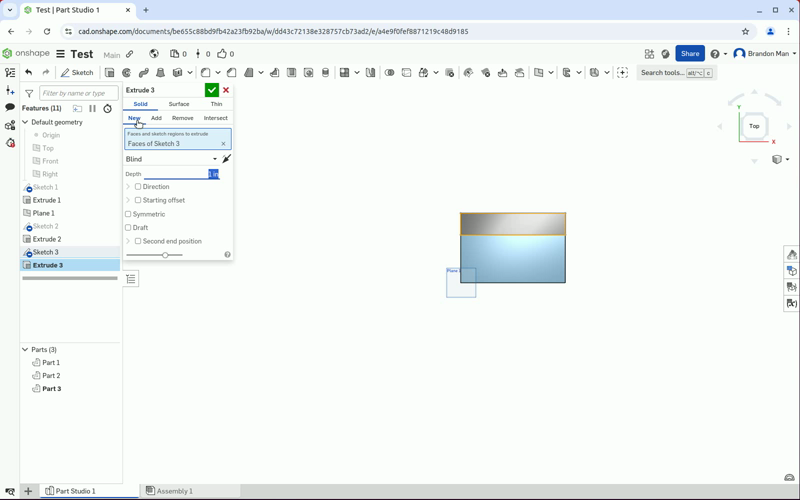
text(8.906)
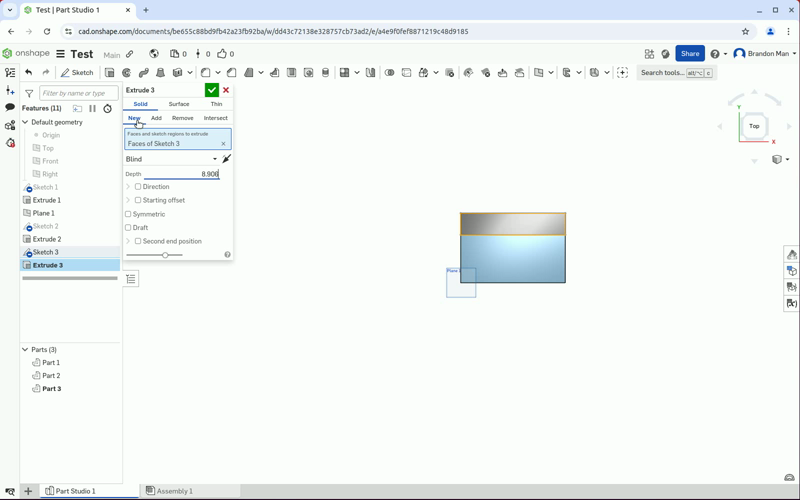
key(enter)
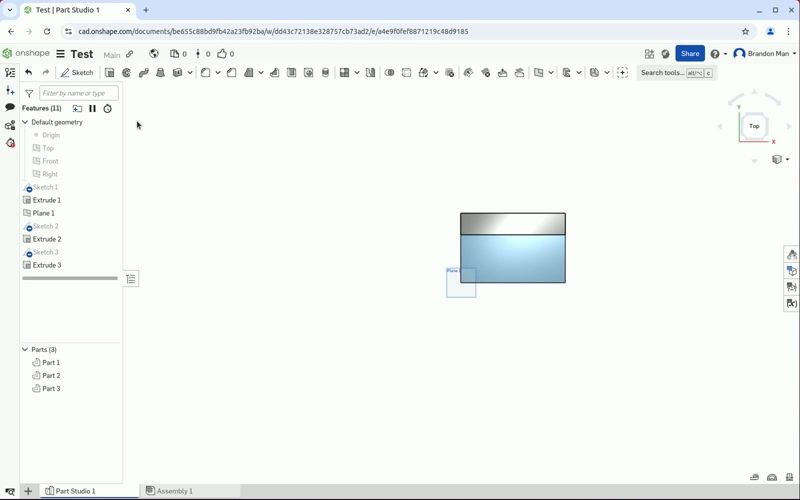
key(shift+h)
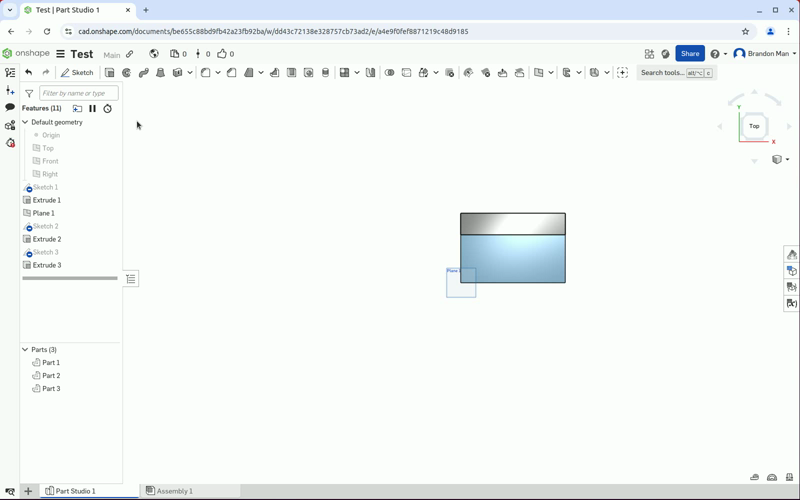
key(shift+h)
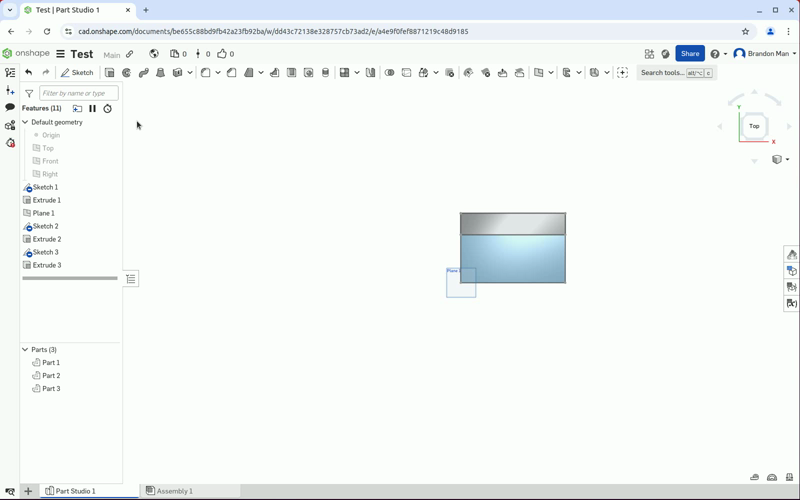
key(shift+7)
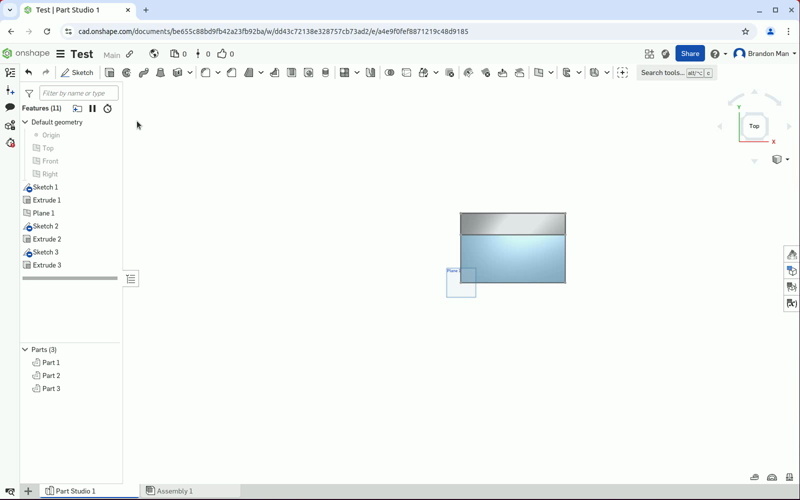
key(up, 3)
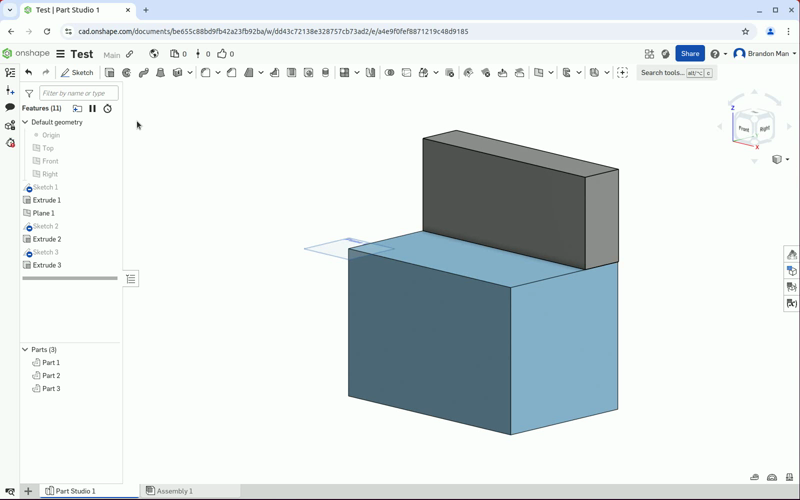
key(left, 3)
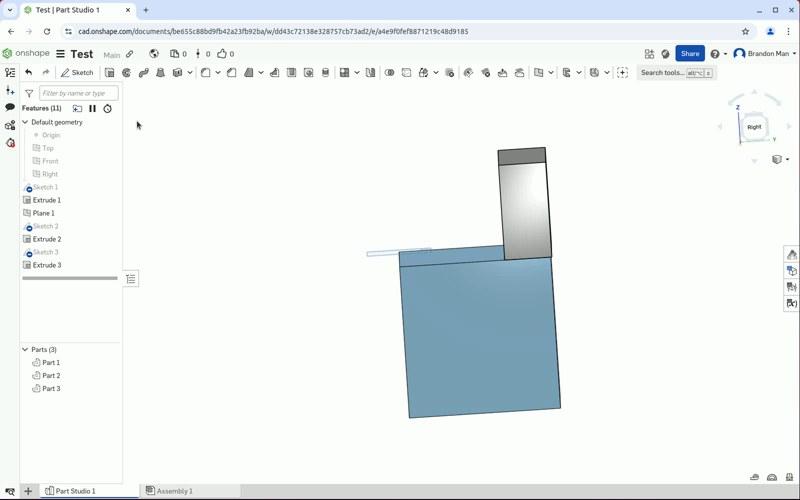
key(right, 3)
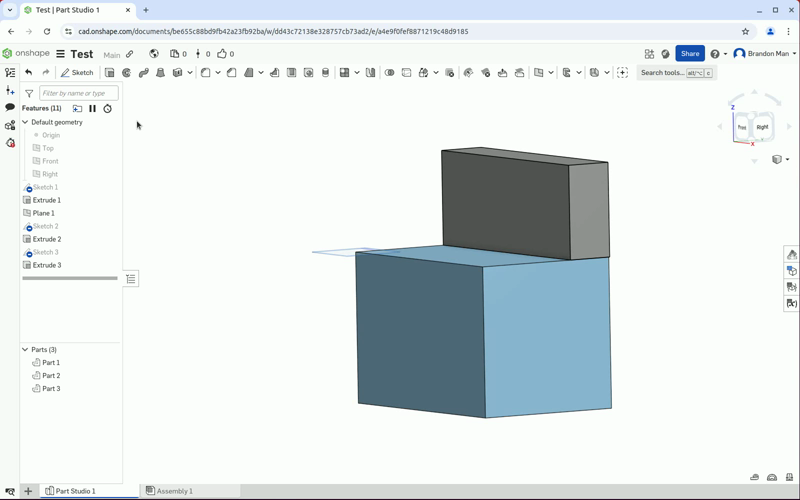
key(down, 3)
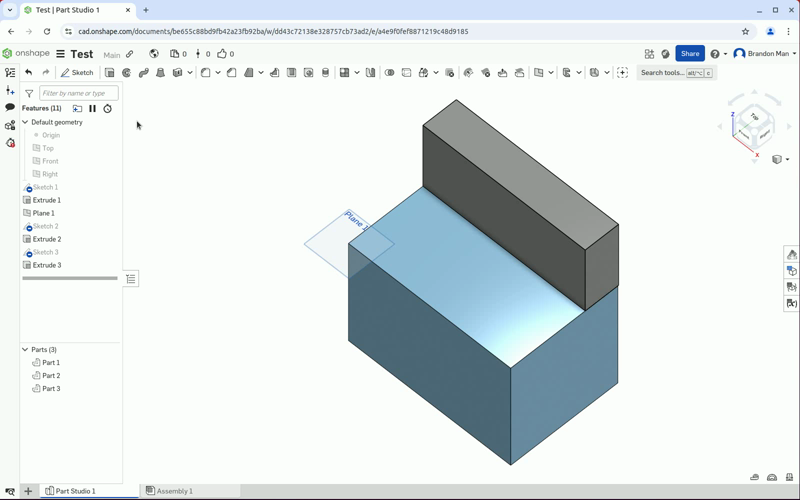
mouse_move(73, 189)
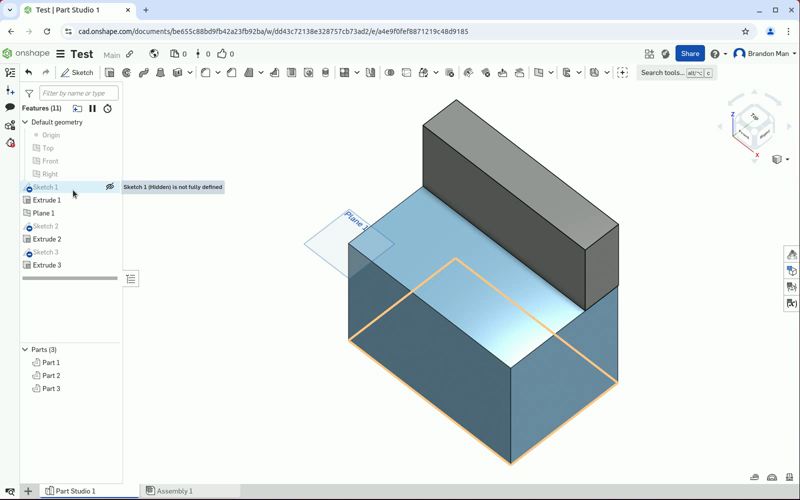
click(73, 189)